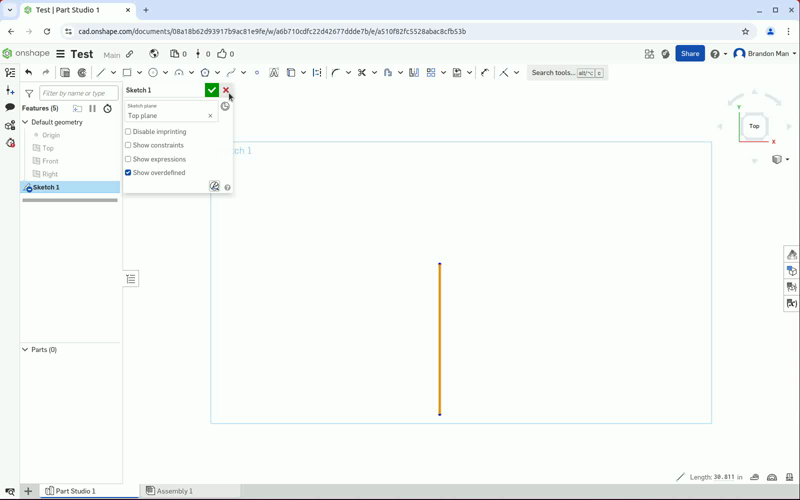
key(shift+h)
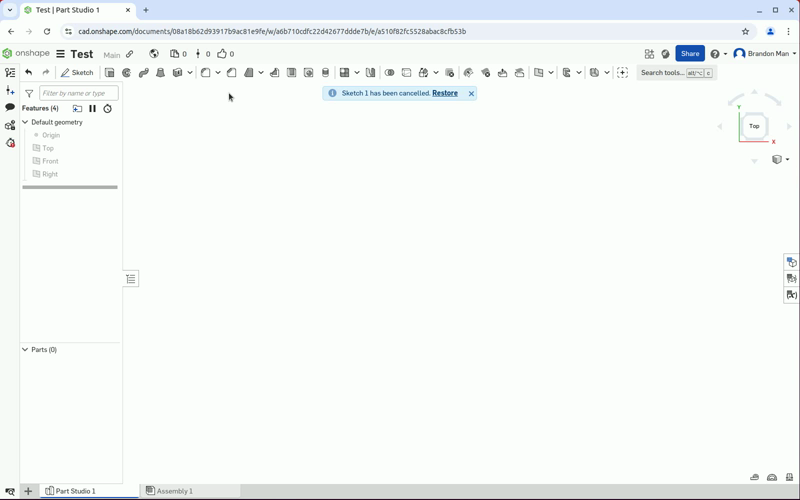
mouse_move(73, 352)
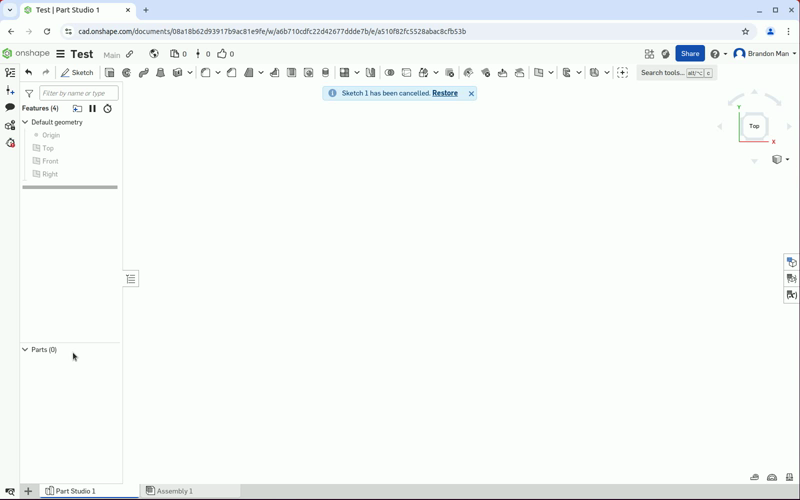
key(y)
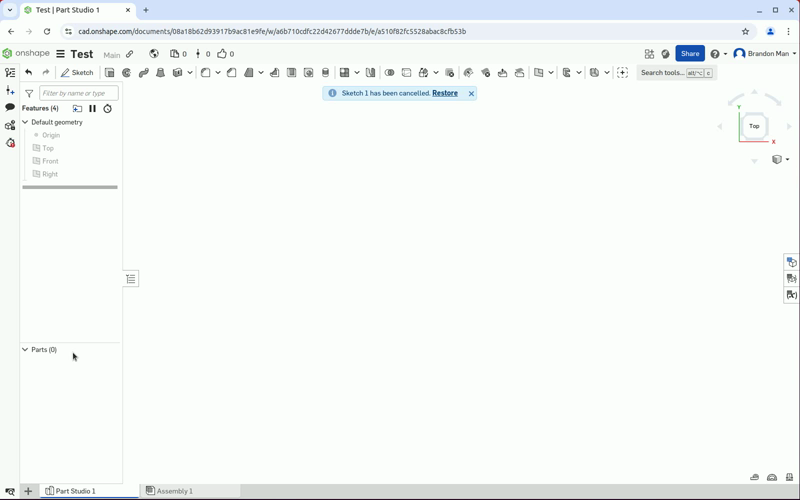
key(shift+p)
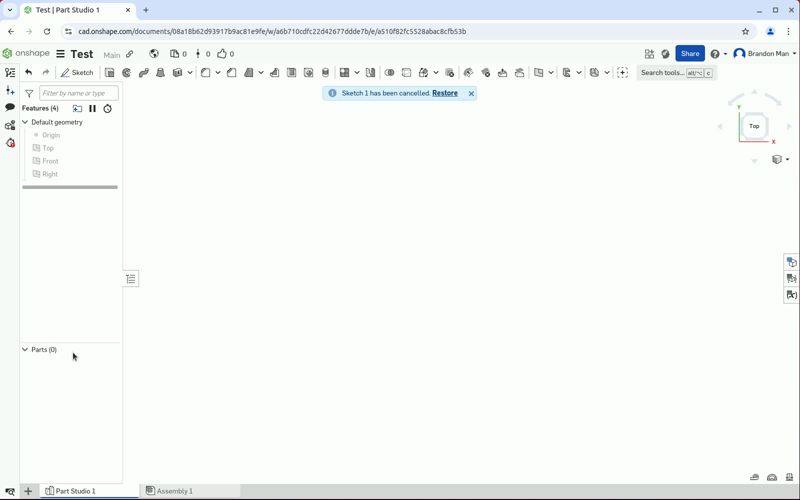
key(space)
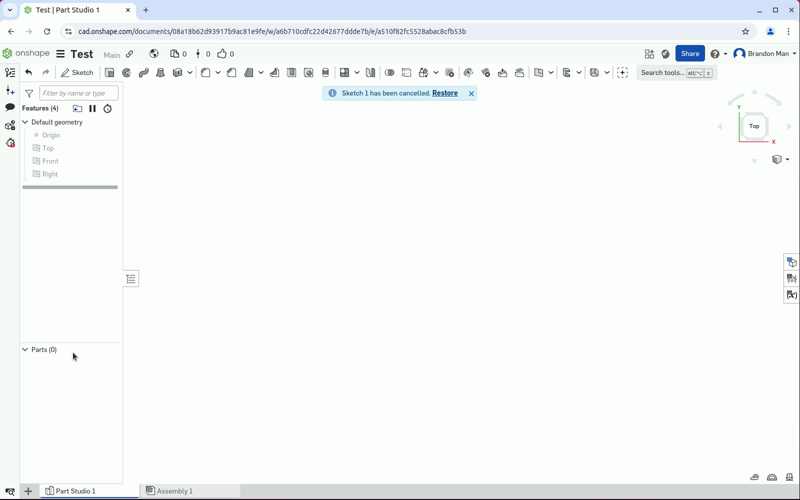
key_down(shift)
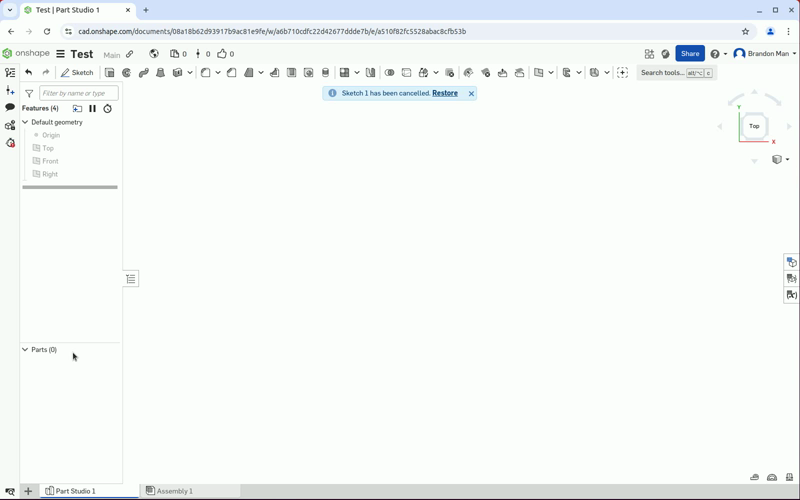
key(up)
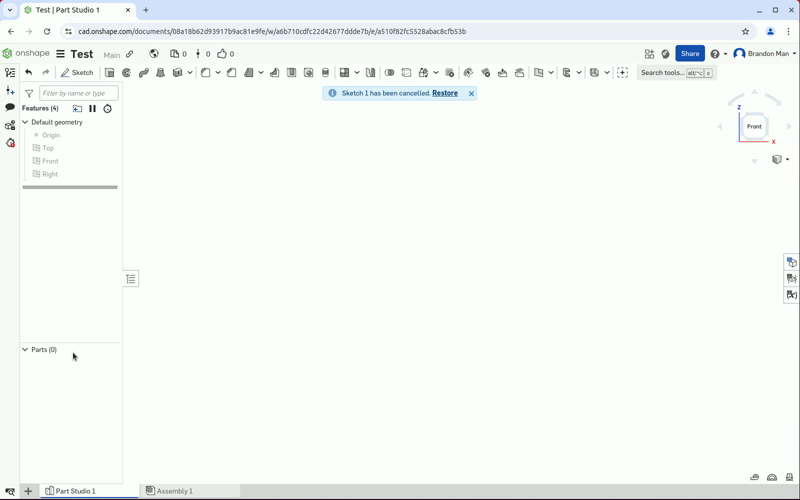
key_up(shift)
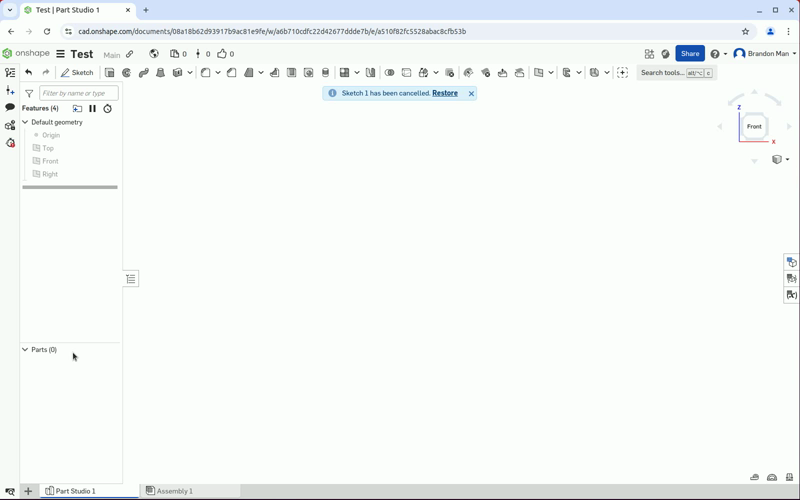
key(space)
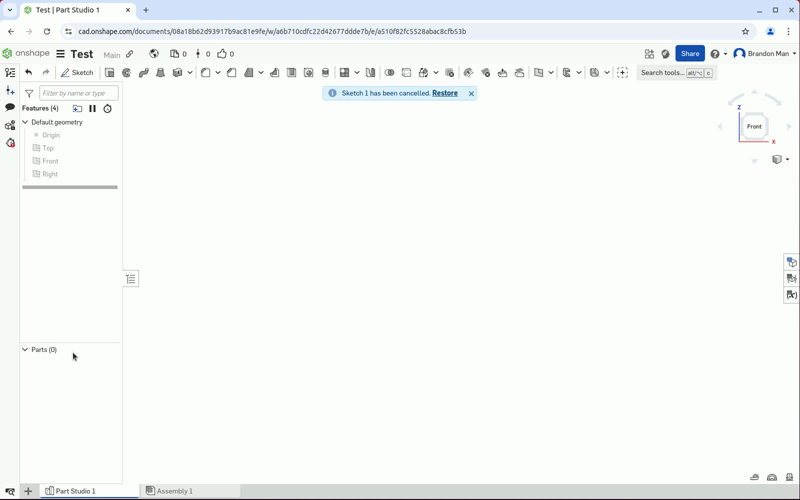
key_down(shift)
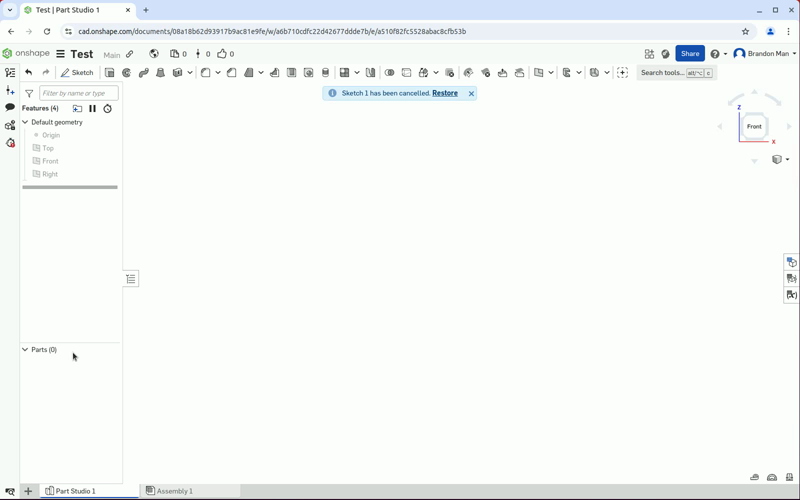
key(left)
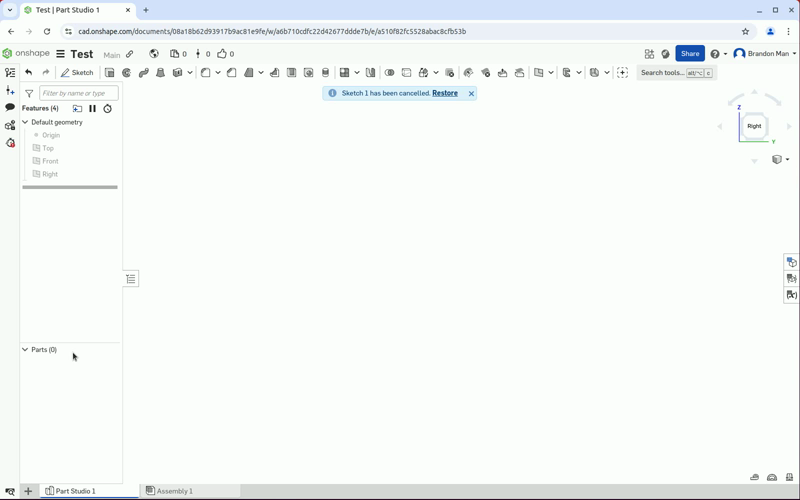
key_up(shift)
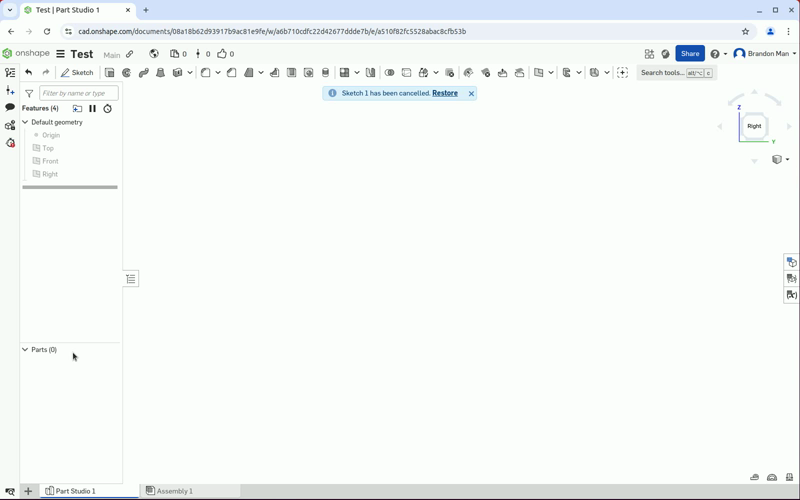
mouse_move(73, 352)
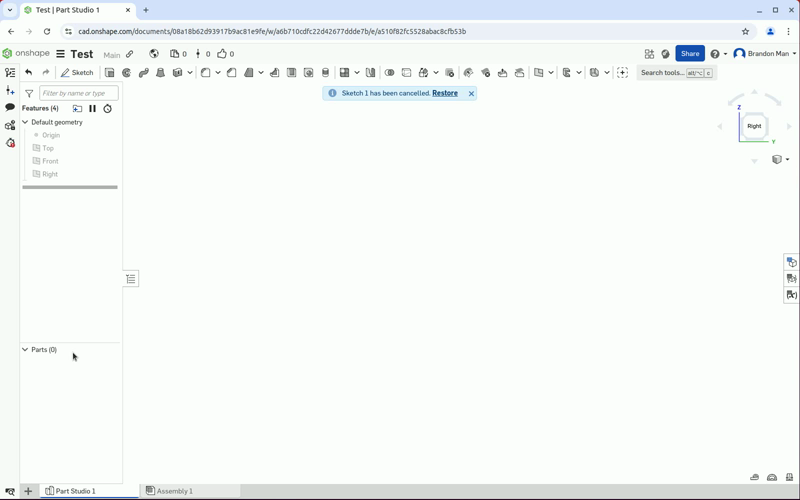
key(shift+y)
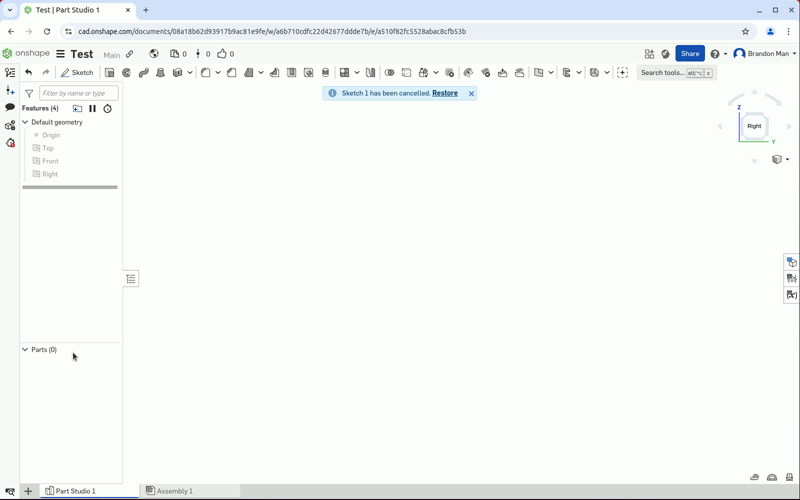
key(shift+s)
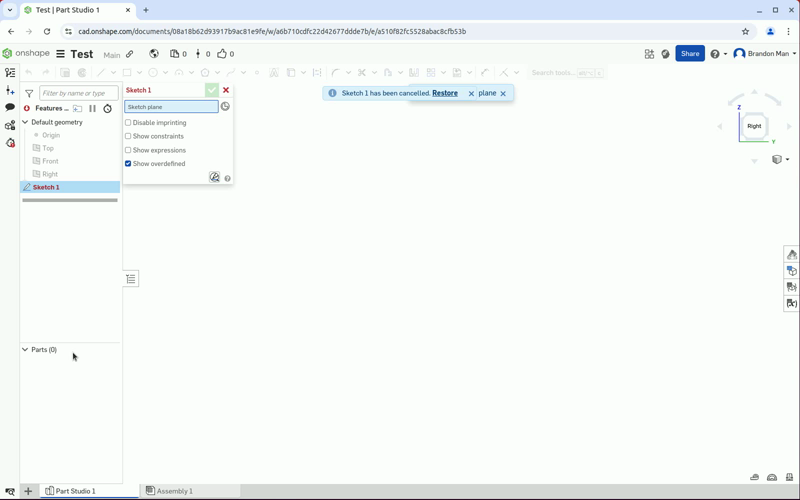
mouse_move(73, 176)
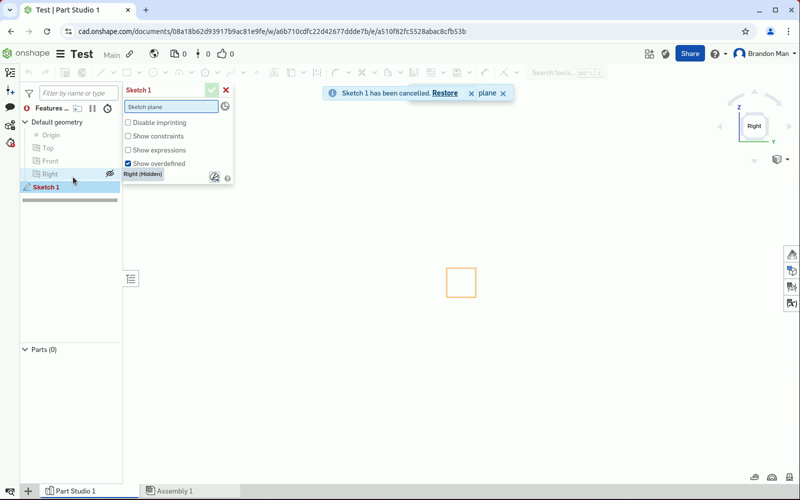
click(73, 176)
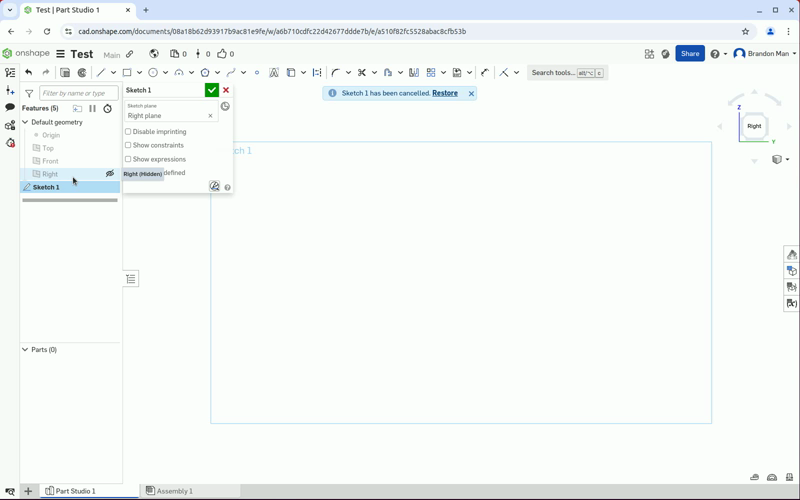
mouse_move(73, 352)
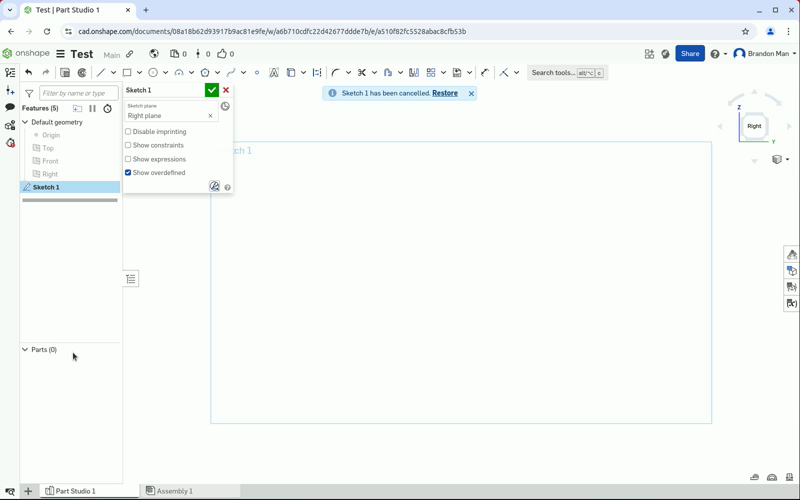
key(y)
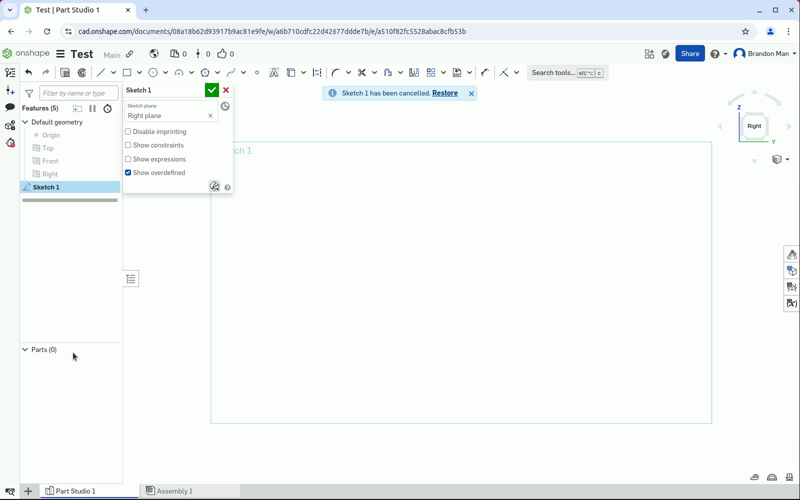
key(c)
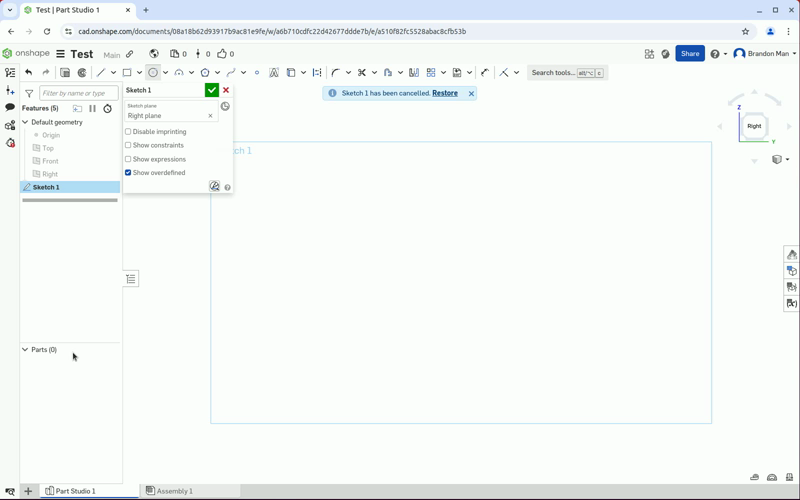
key_down(shift)
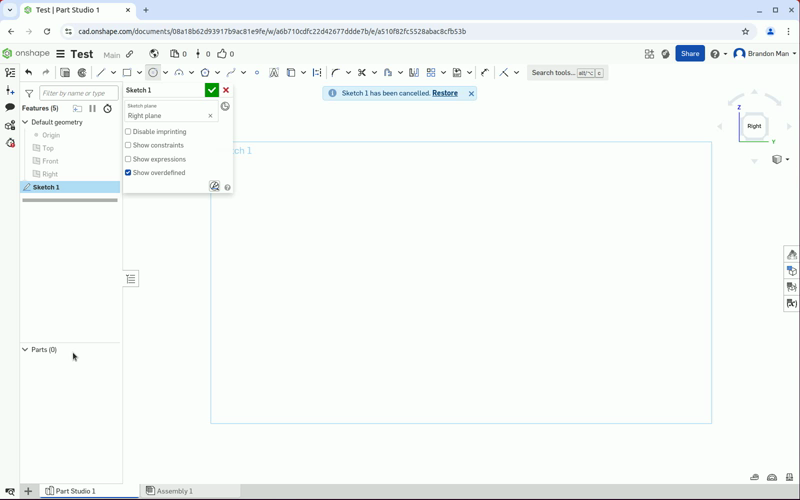
mouse_move(461, 282)
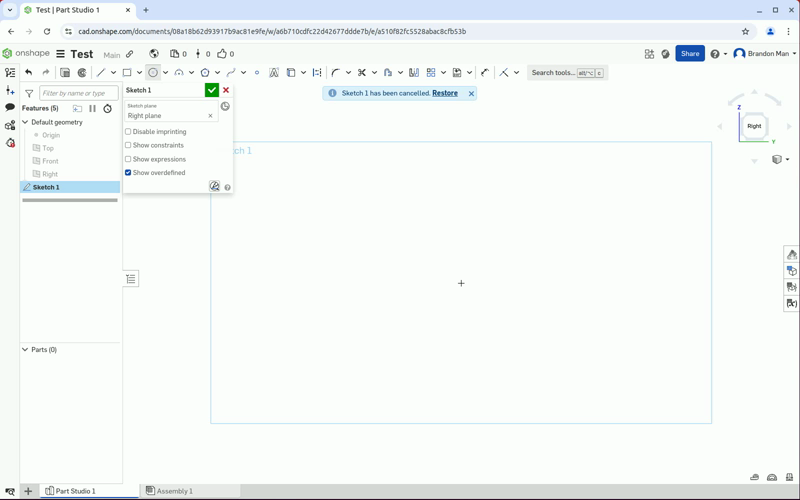
click(461, 282)
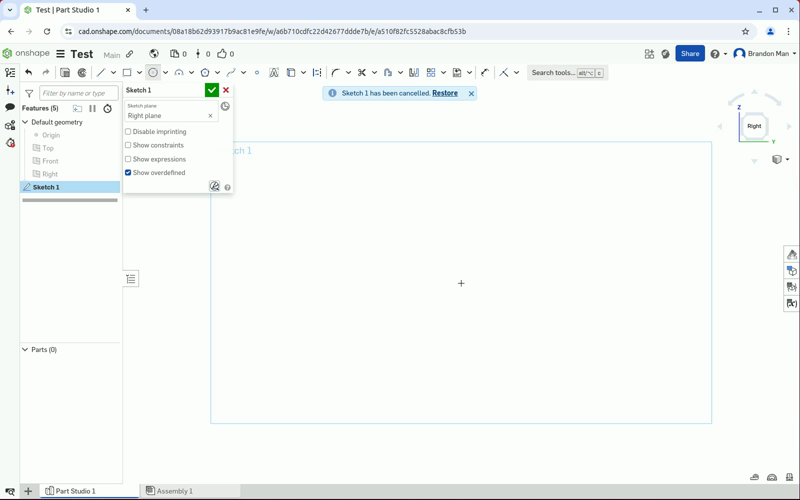
key_up(shift)
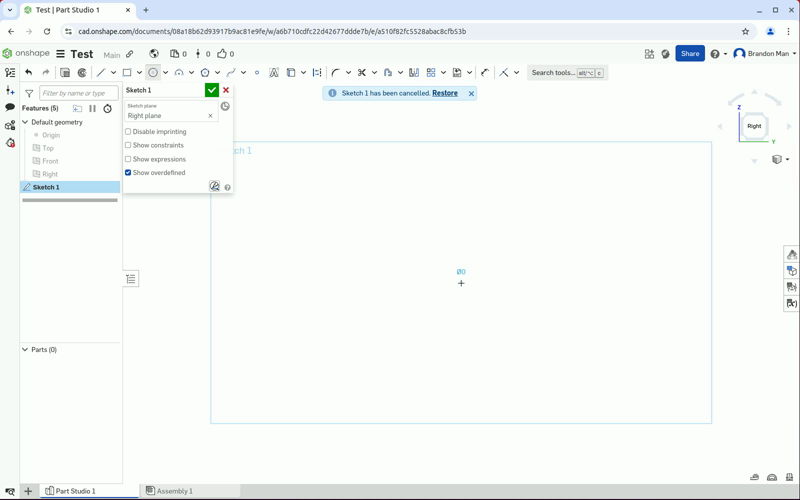
mouse_move(485, 282)
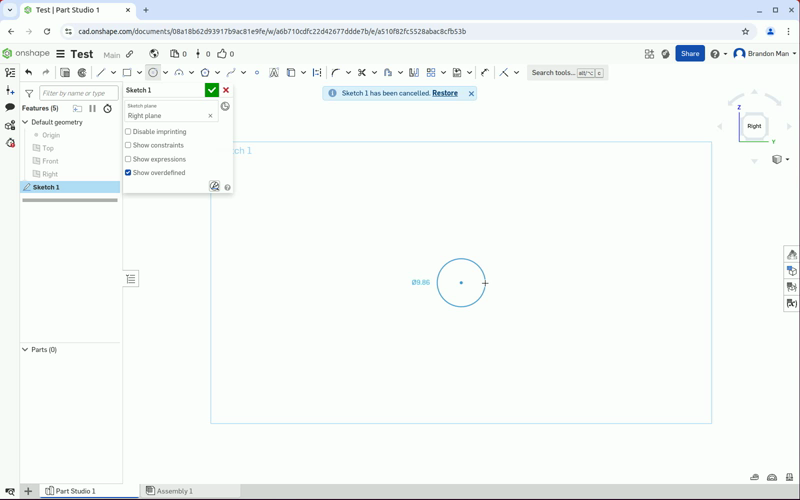
click(485, 282)
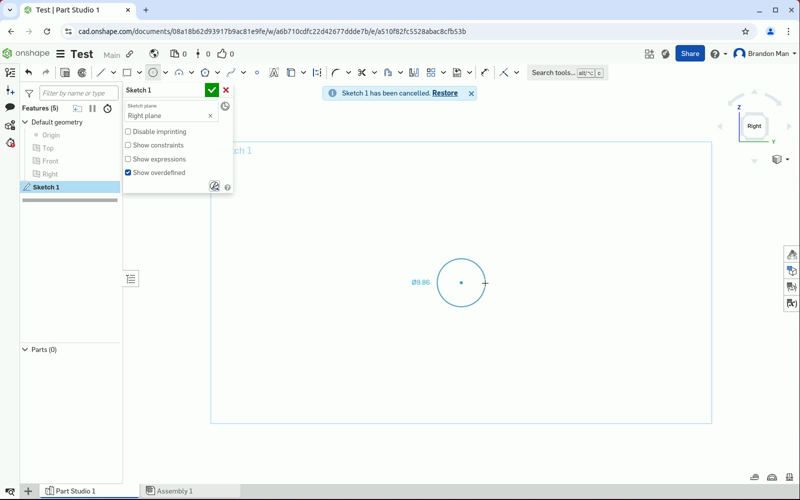
key(esc)
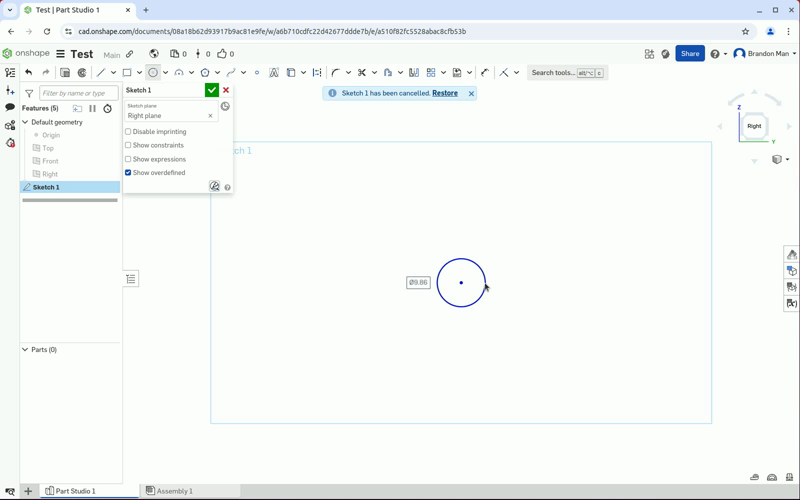
key(c)
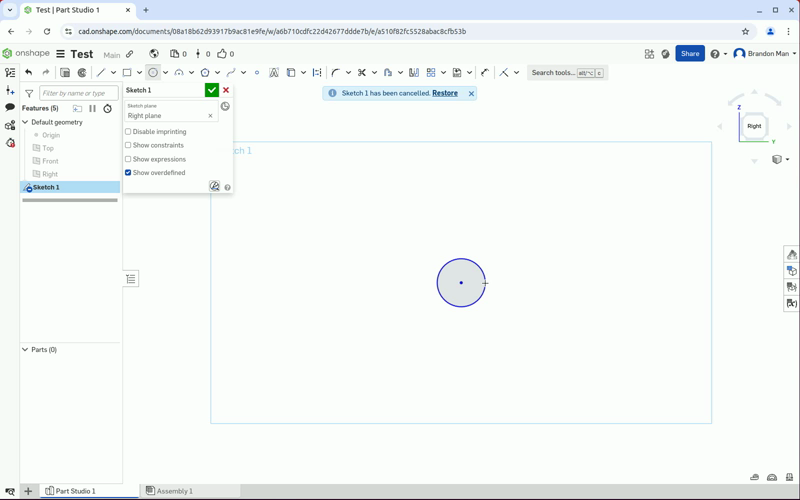
key_down(shift)
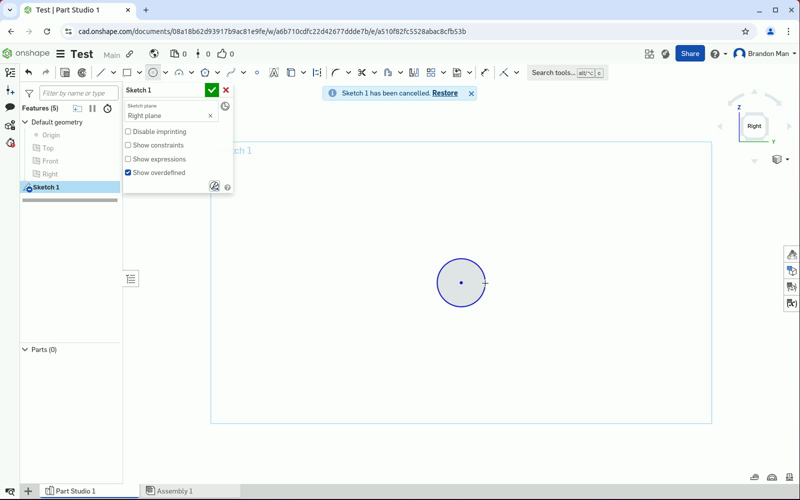
mouse_move(461, 282)
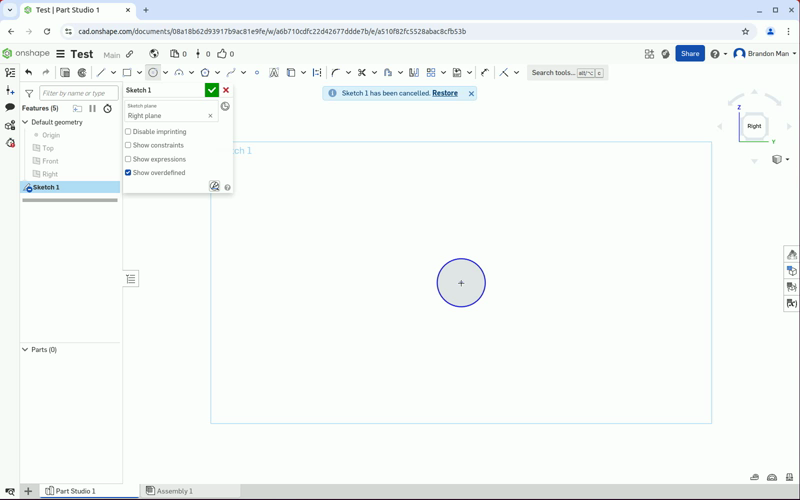
click(461, 282)
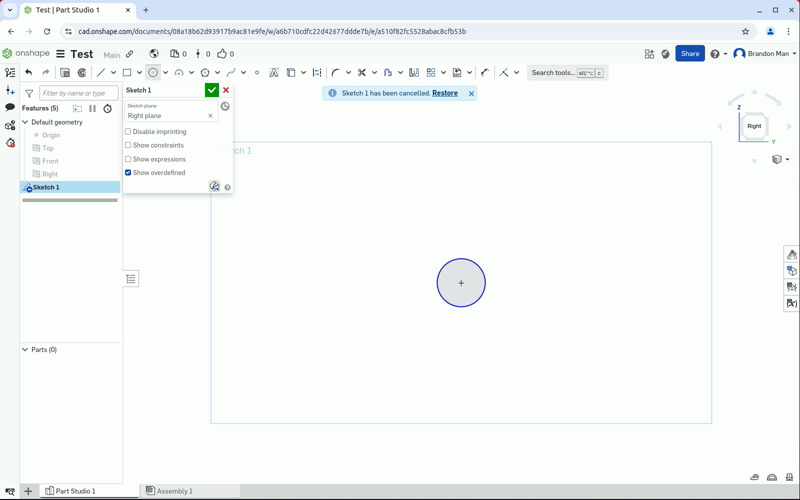
key_up(shift)
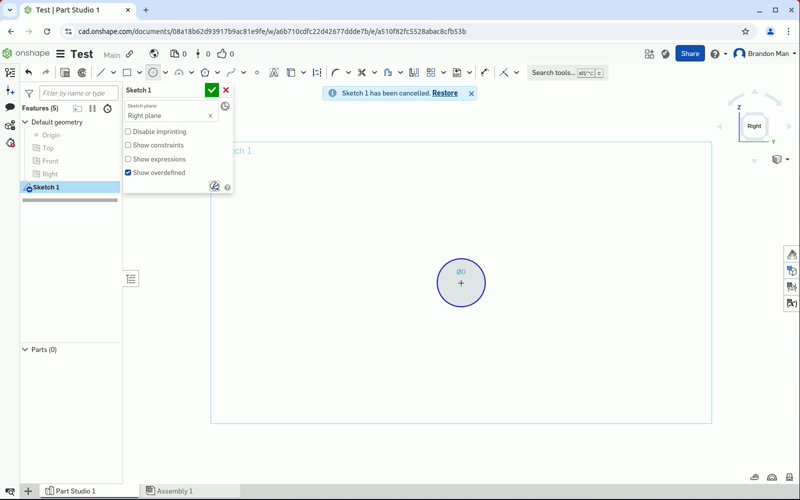
mouse_move(477, 282)
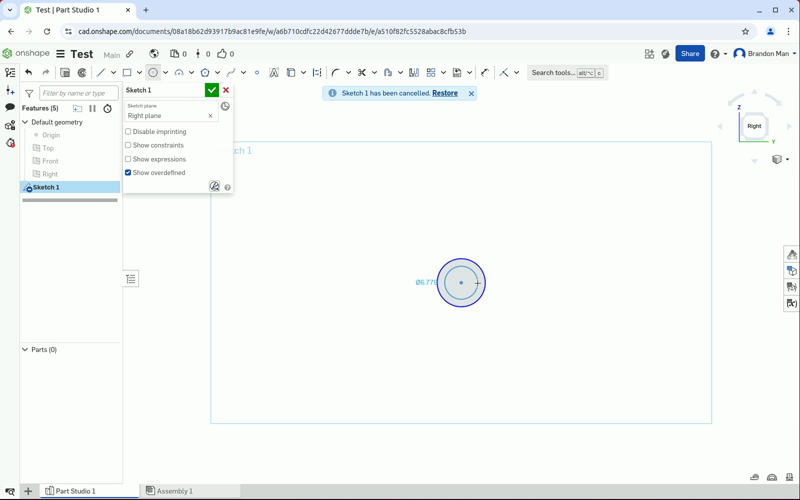
click(477, 282)
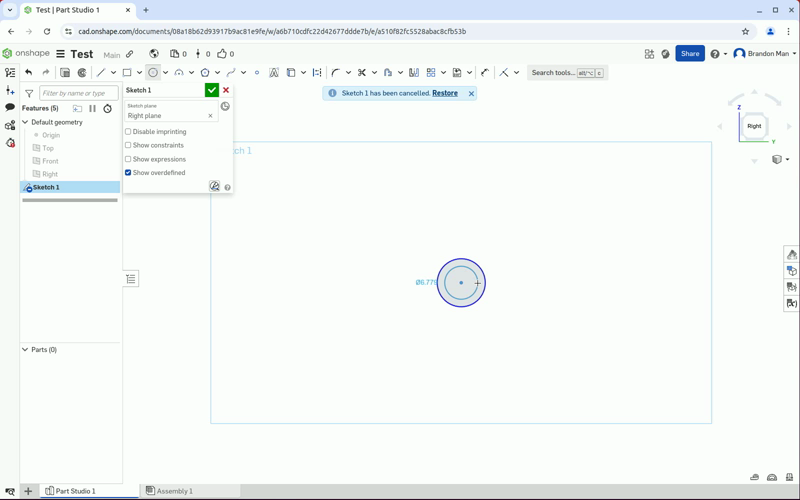
key(esc)
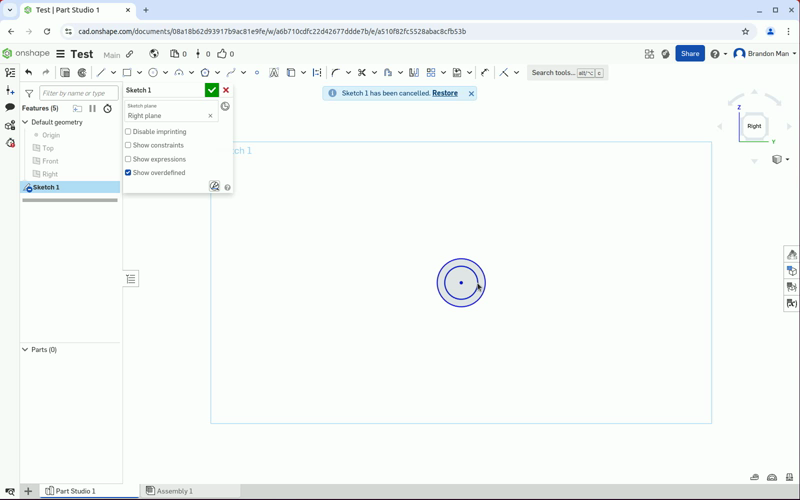
mouse_move(462, 302)
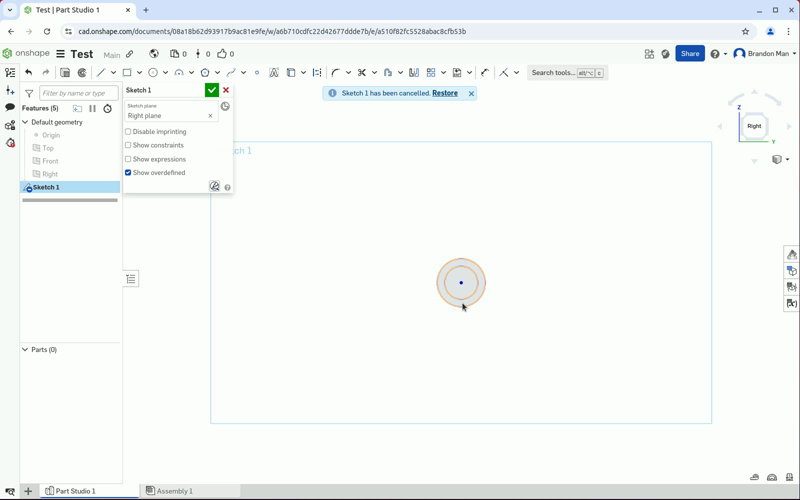
scroll(6)
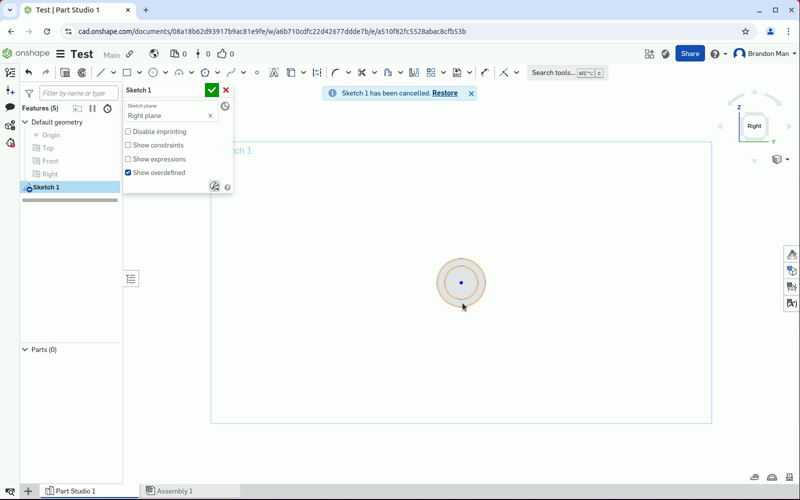
scroll(6)
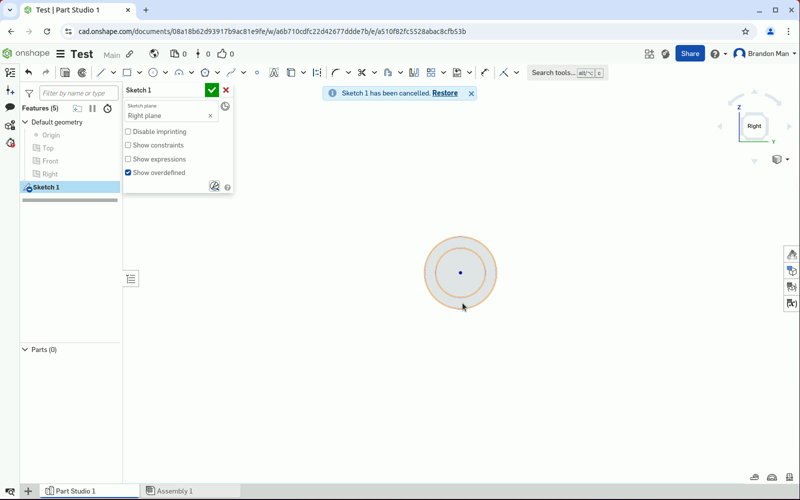
scroll(6)
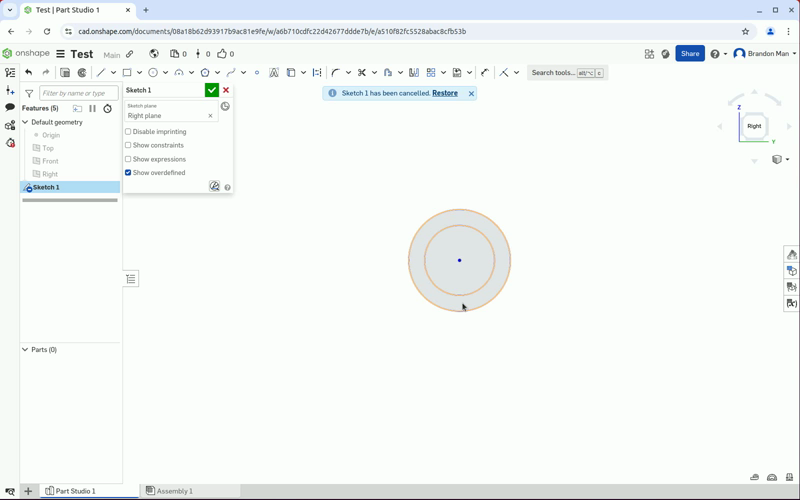
scroll(6)
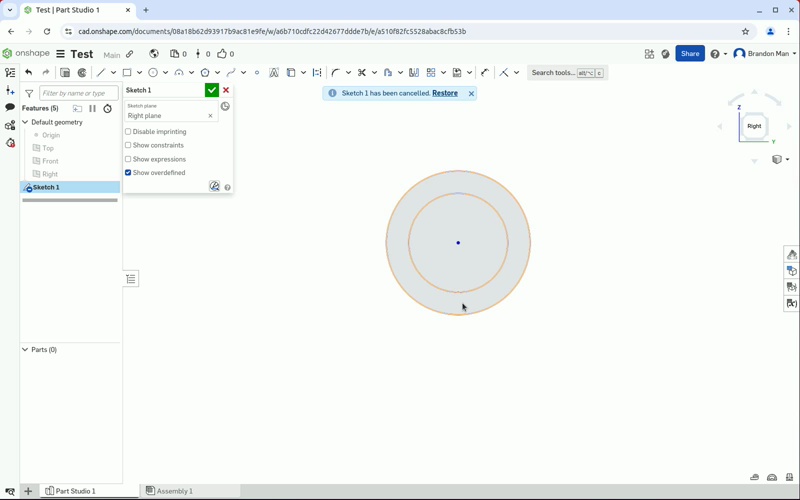
scroll(6)
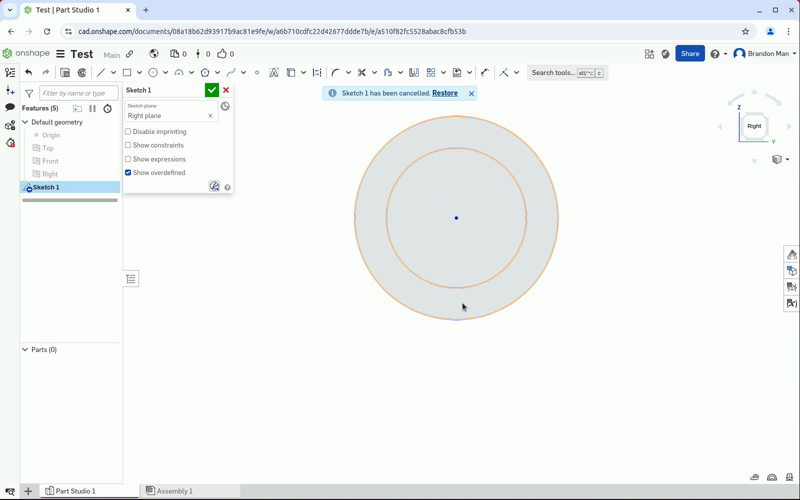
scroll(6)
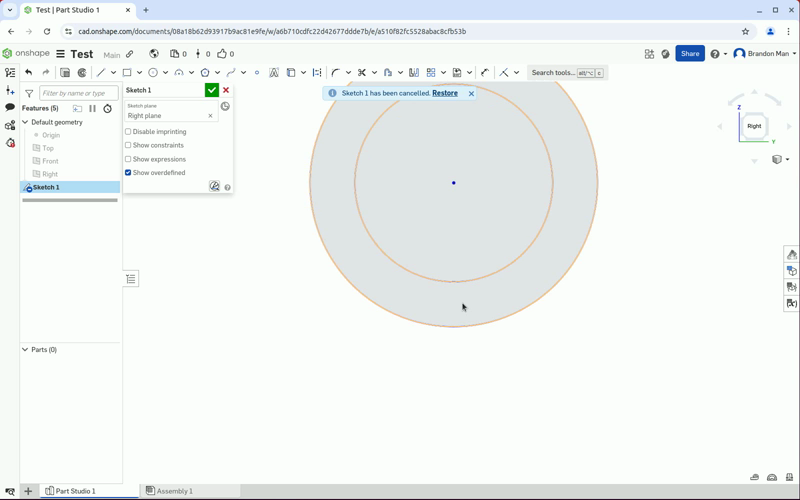
scroll(6)
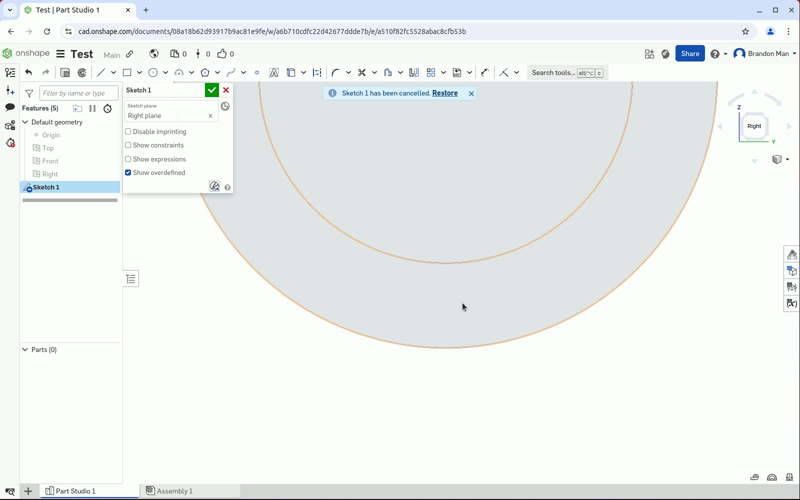
click(462, 302)
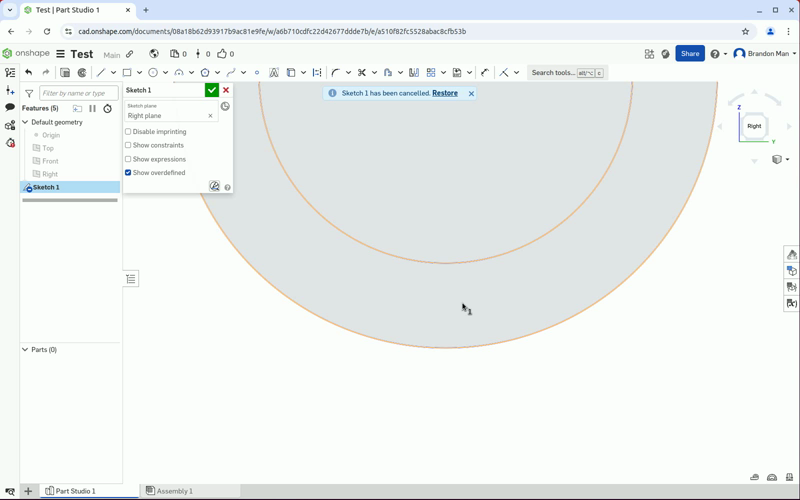
scroll(-6)
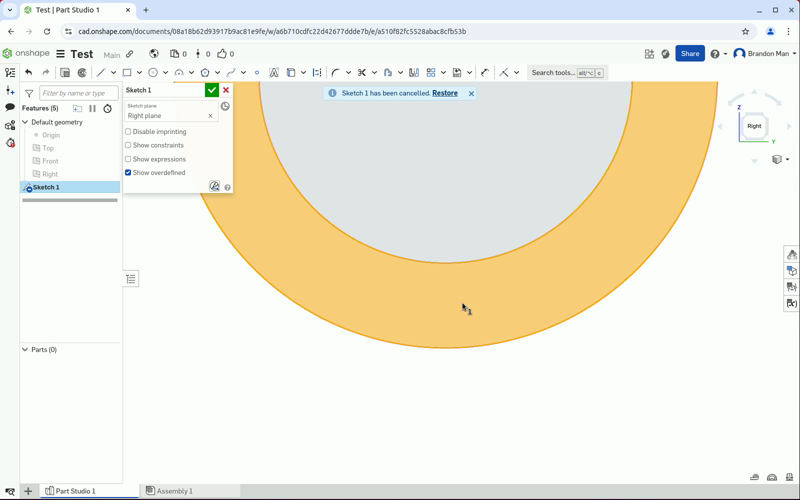
scroll(-6)
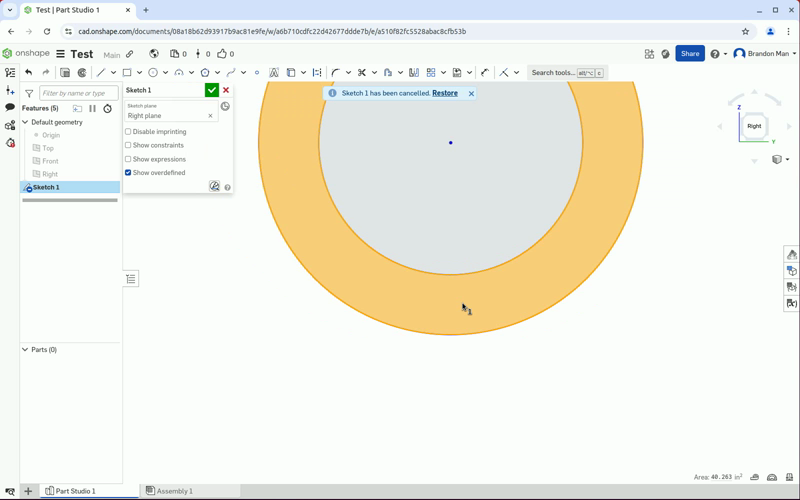
scroll(-6)
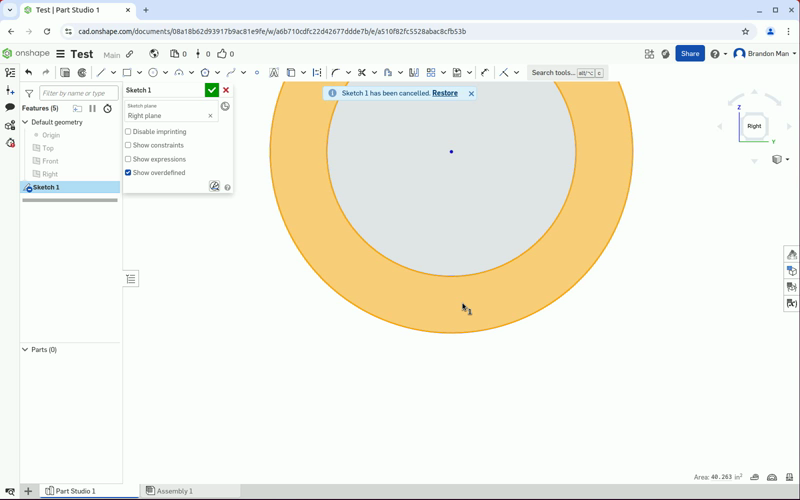
scroll(-6)
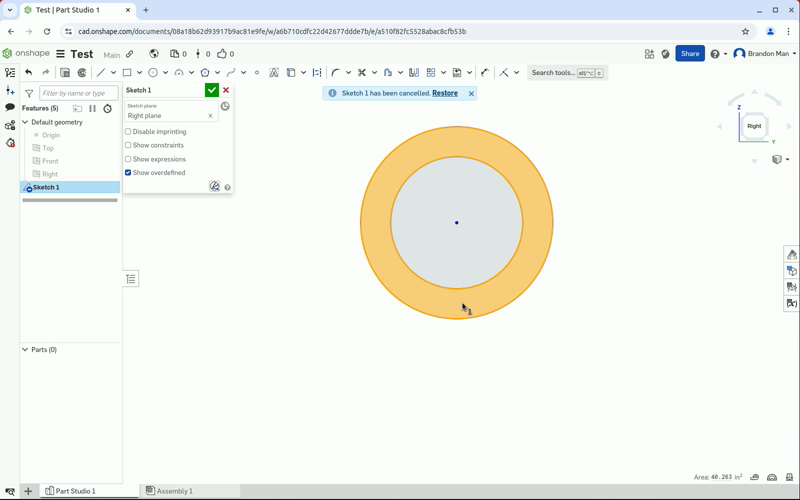
scroll(-6)
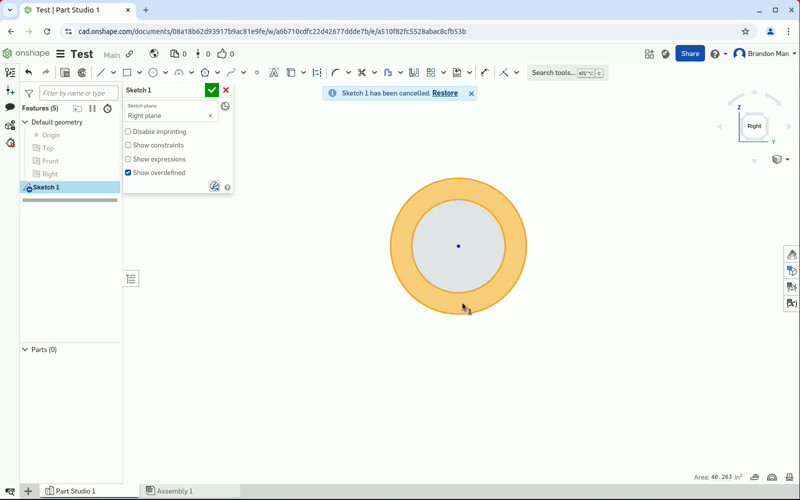
scroll(-6)
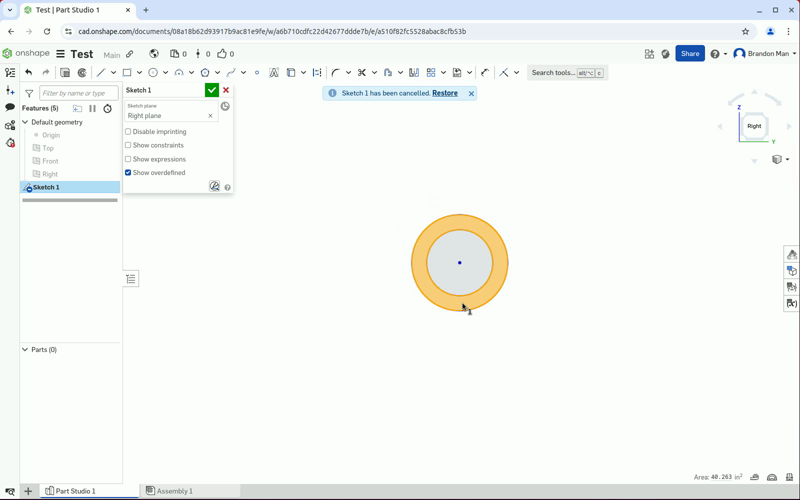
scroll(-6)
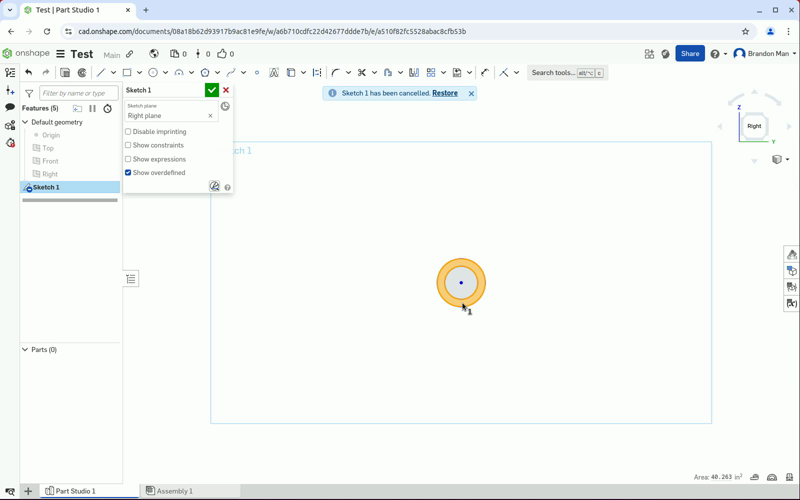
mouse_move(73, 352)
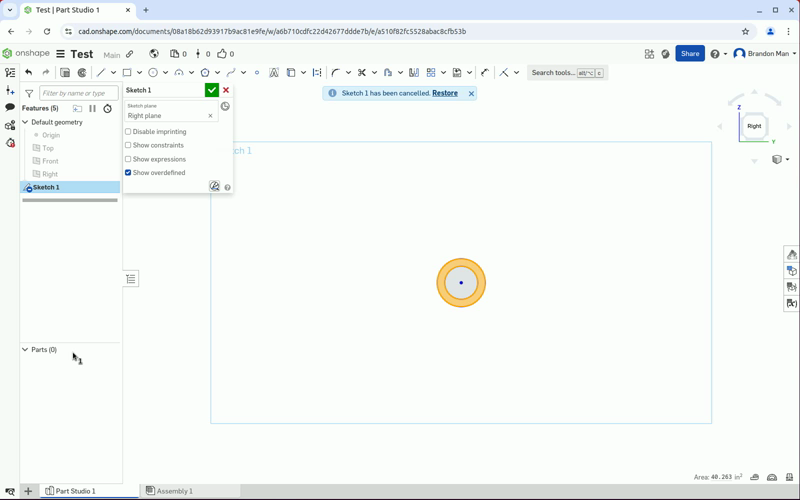
key(shift+y)
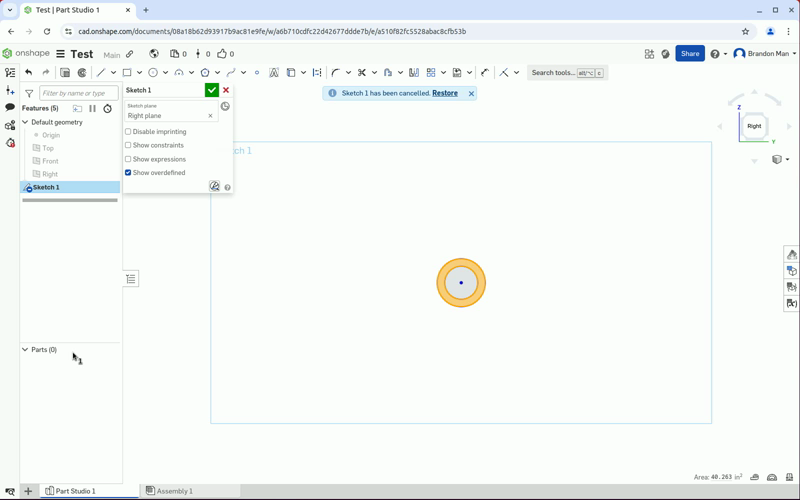
key(shift+e)
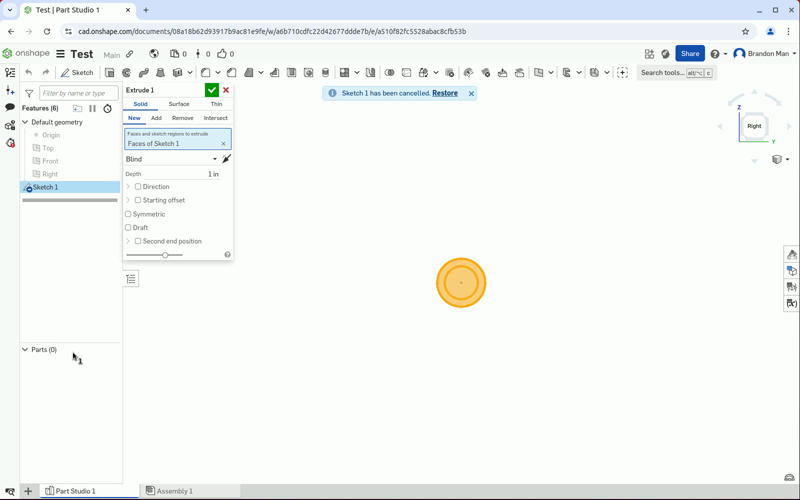
mouse_move(143, 106)
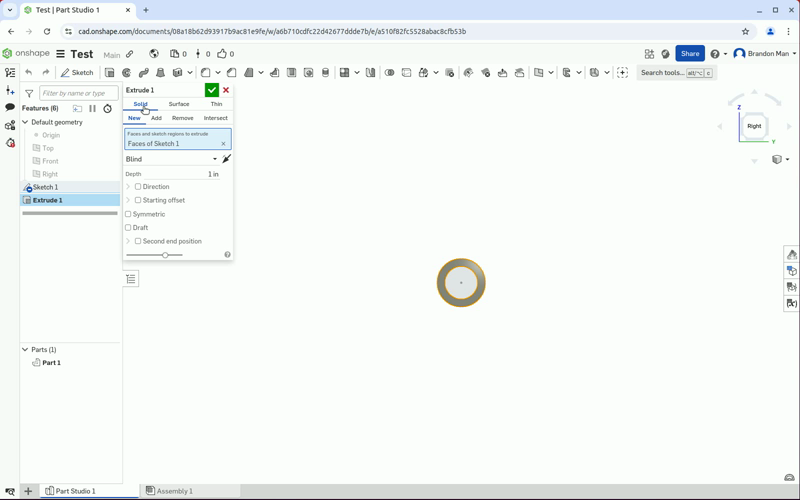
click(143, 106)
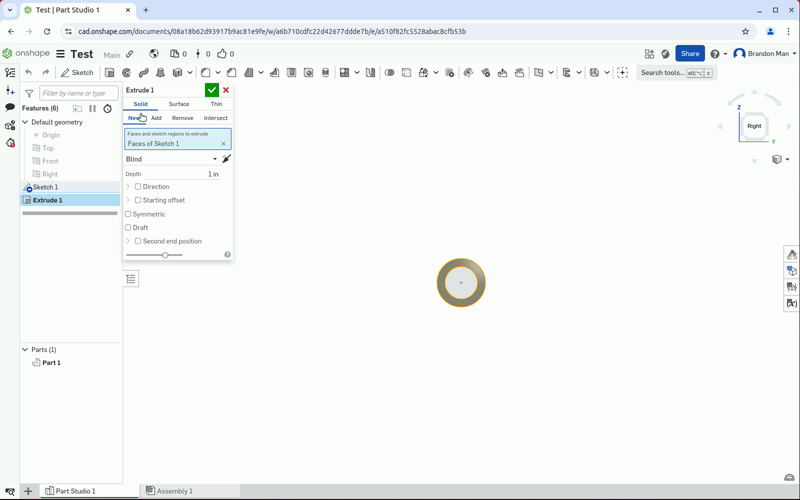
mouse_move(137, 120)
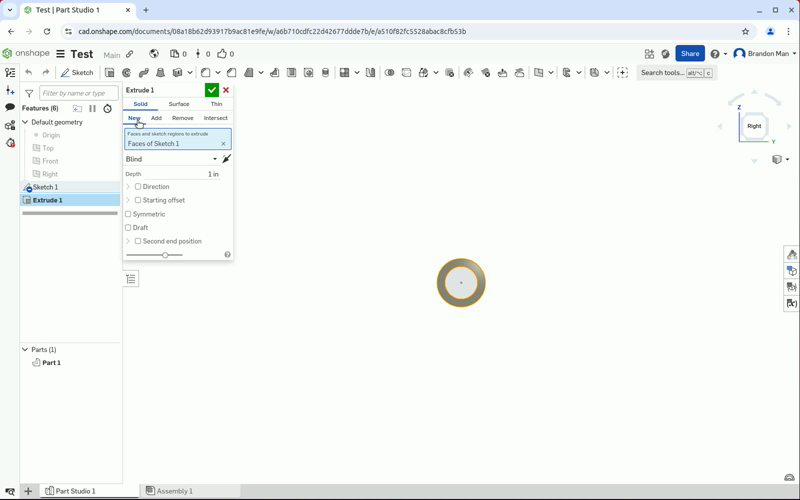
click(137, 120)
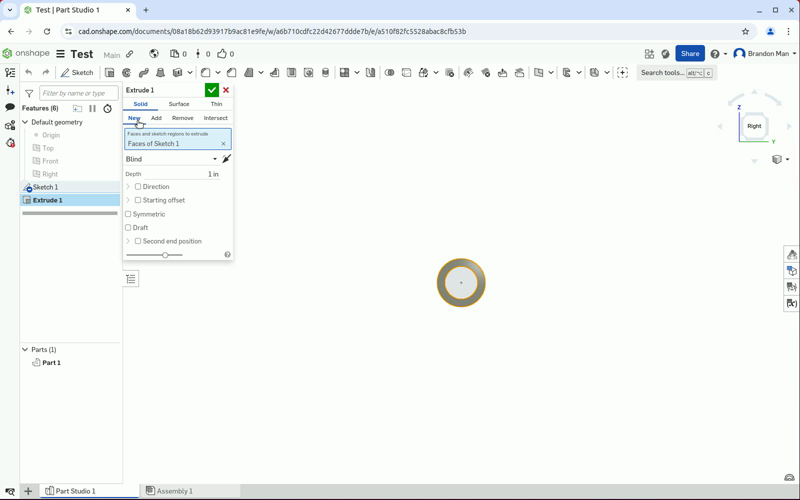
key(tab, 4)
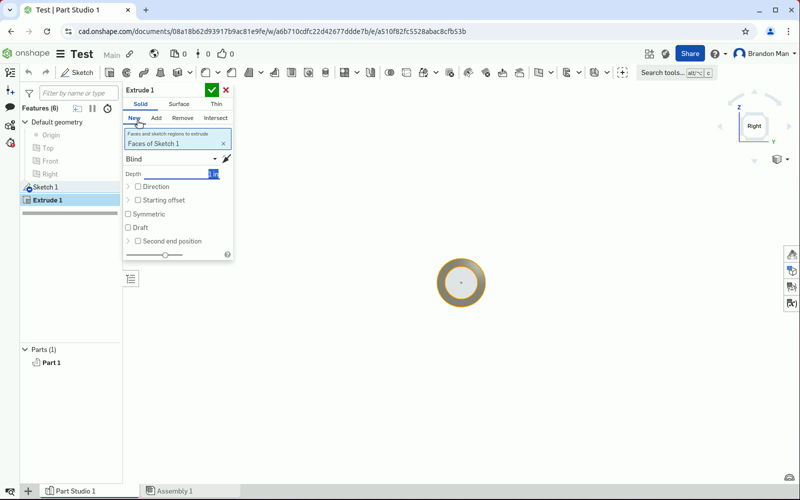
text(-23.108)
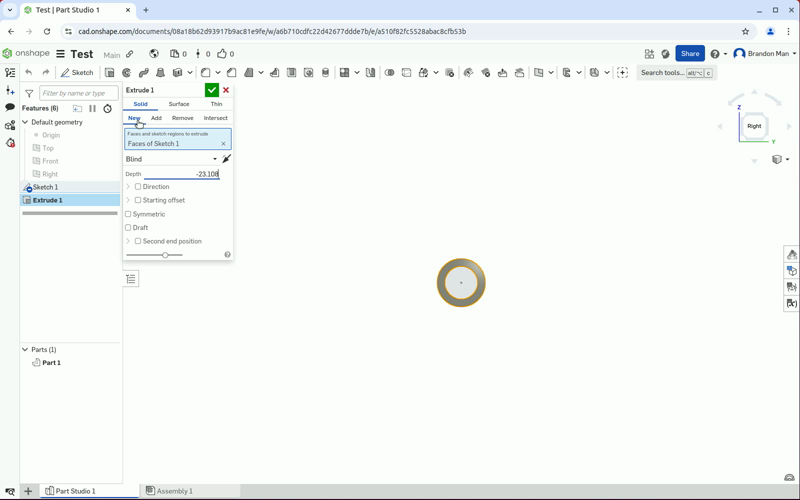
key(enter)
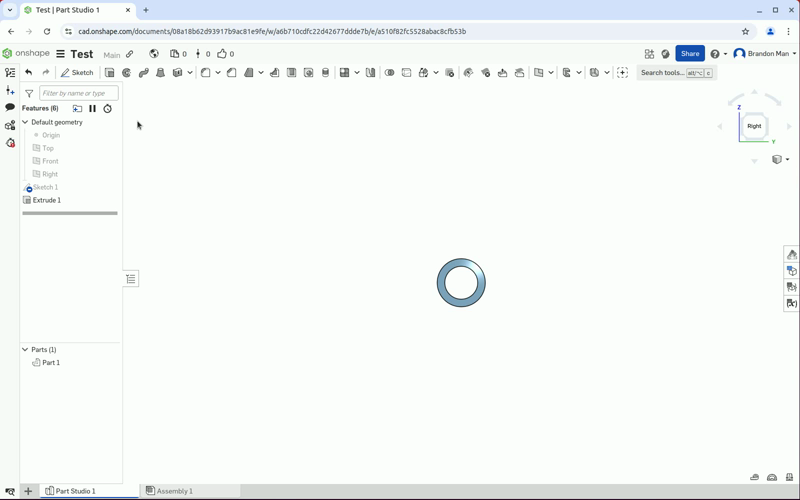
key(shift+h)
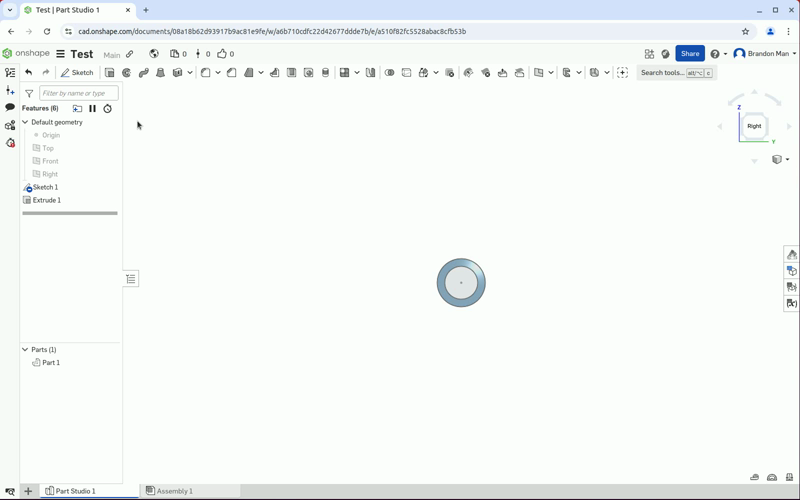
key(shift+h)
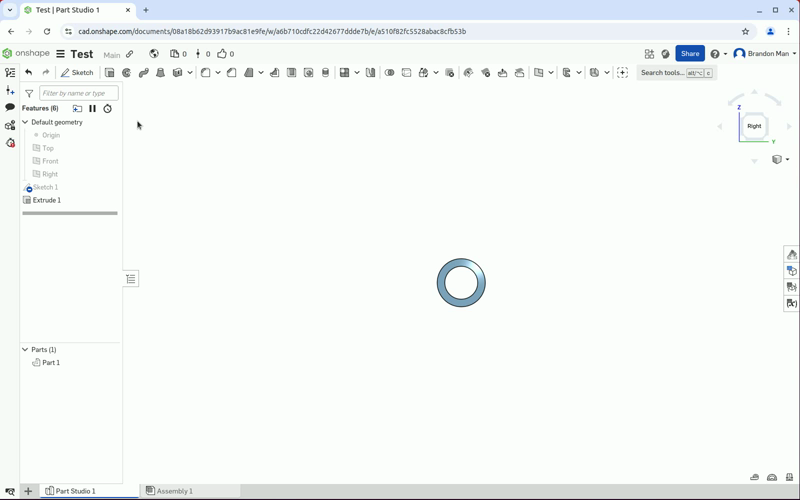
mouse_move(73, 189)
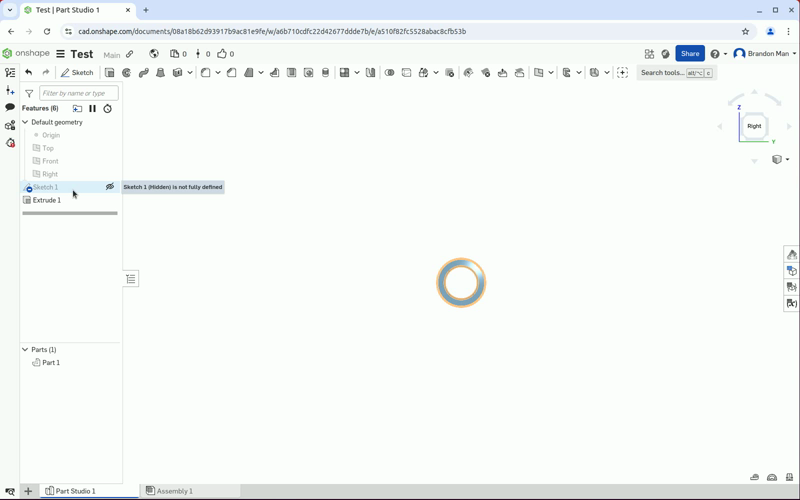
click(73, 189)
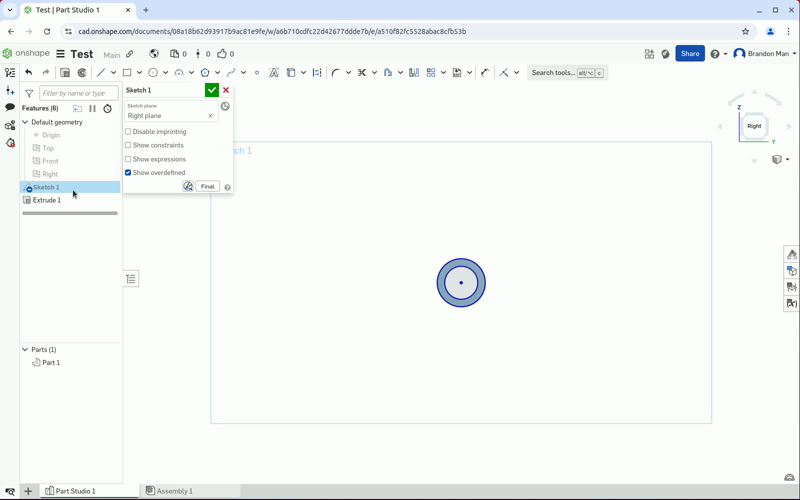
mouse_move(229, 92)
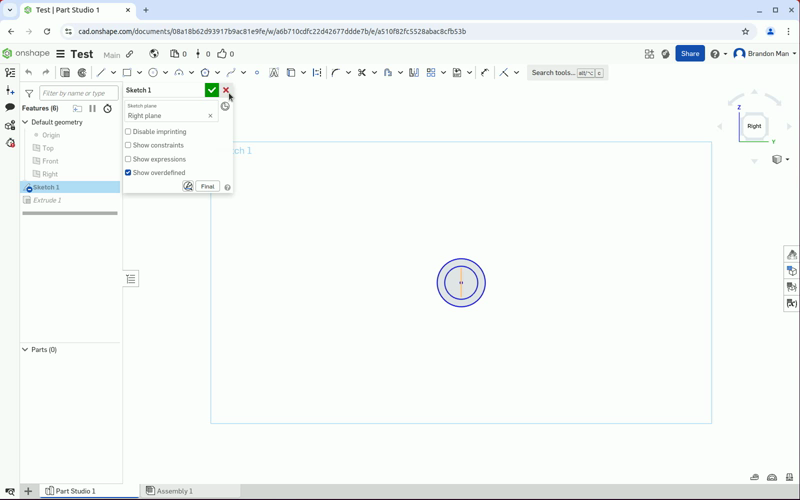
click(229, 92)
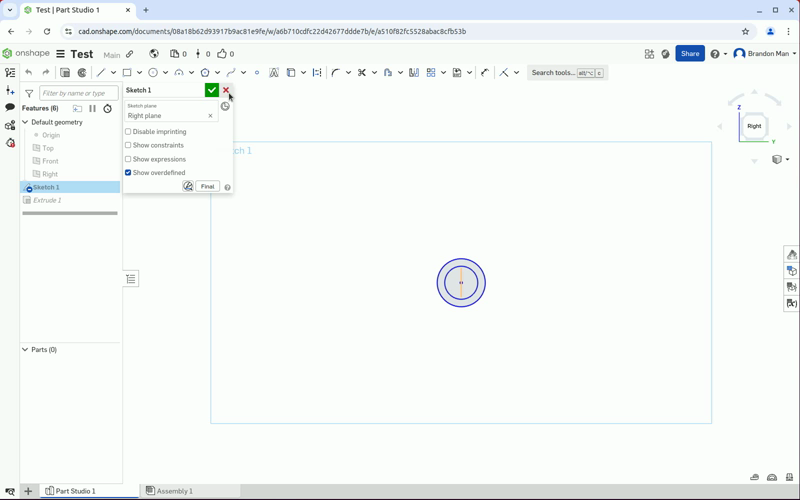
key(shift+s)
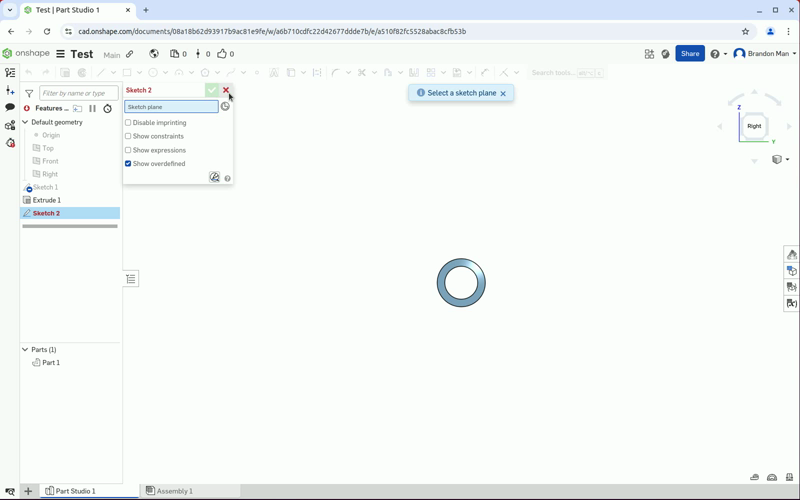
mouse_move(73, 176)
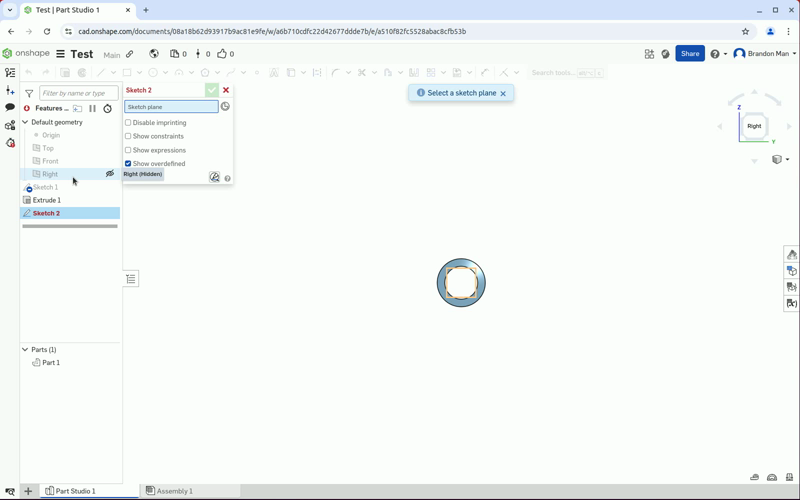
click(73, 176)
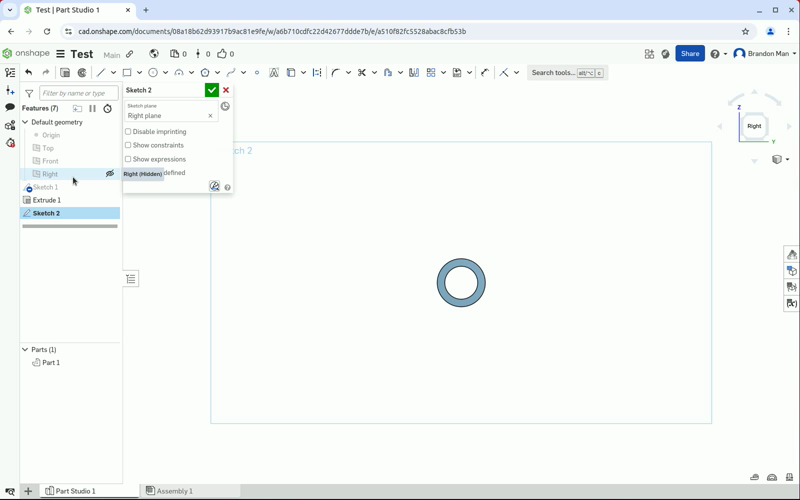
mouse_move(73, 352)
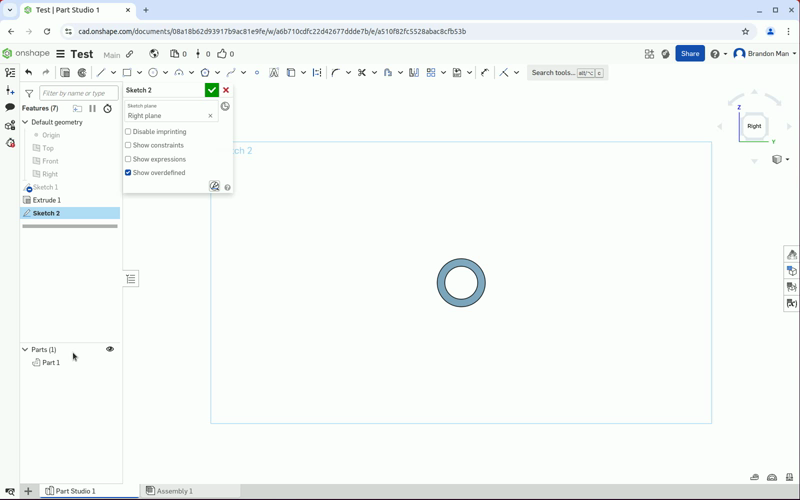
key(y)
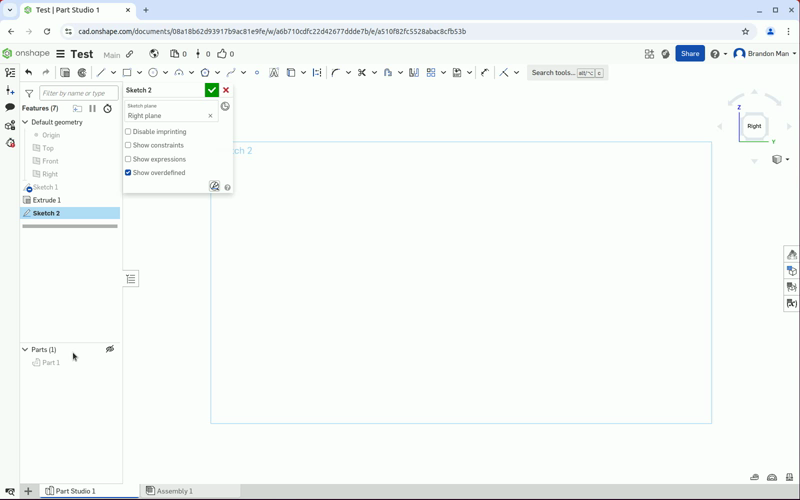
key(c)
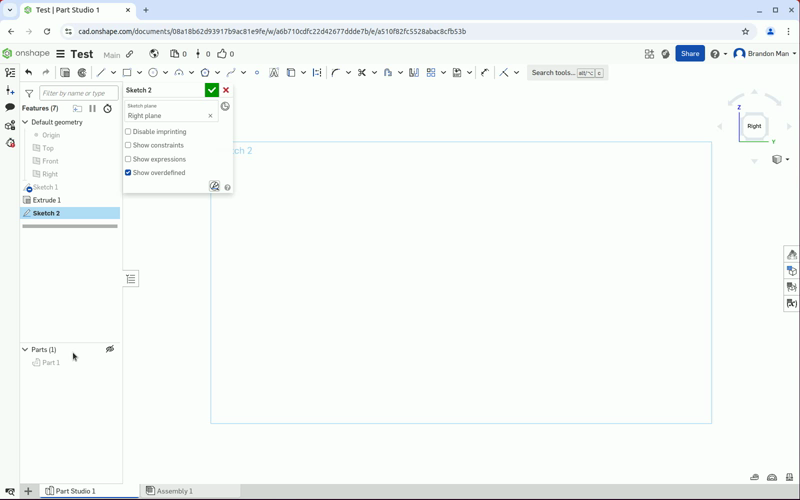
key_down(shift)
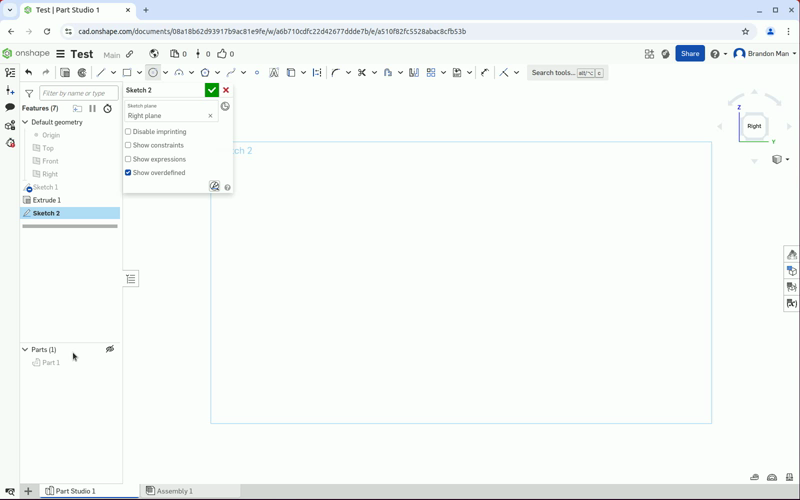
mouse_move(461, 282)
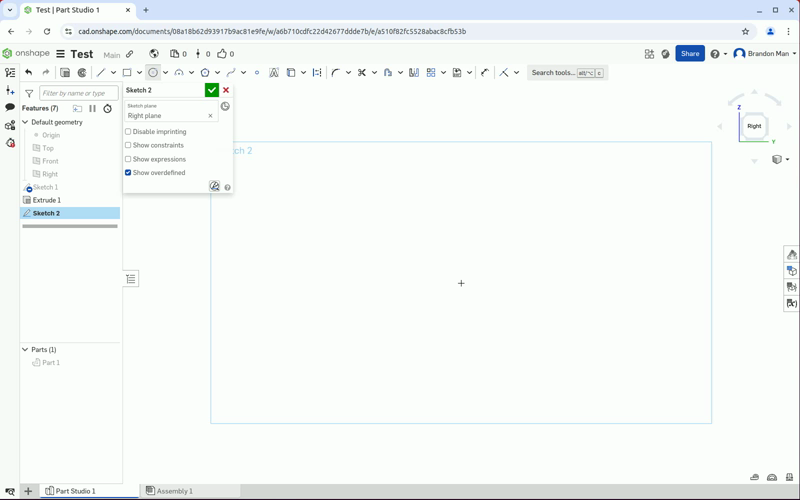
click(461, 282)
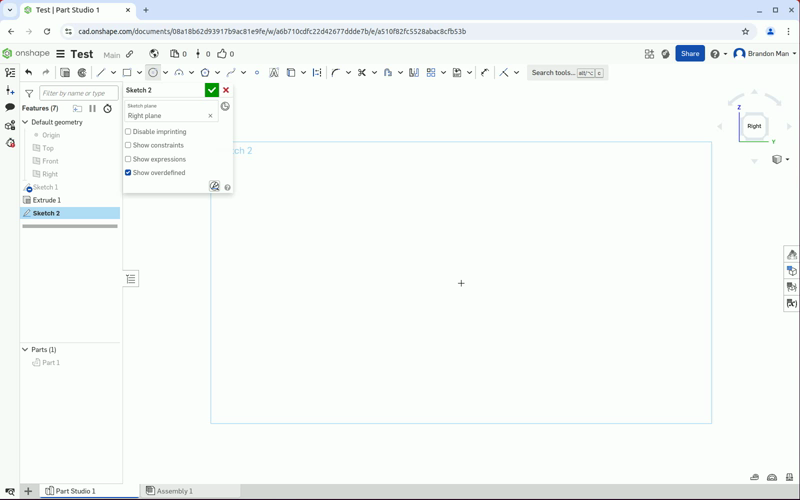
key_up(shift)
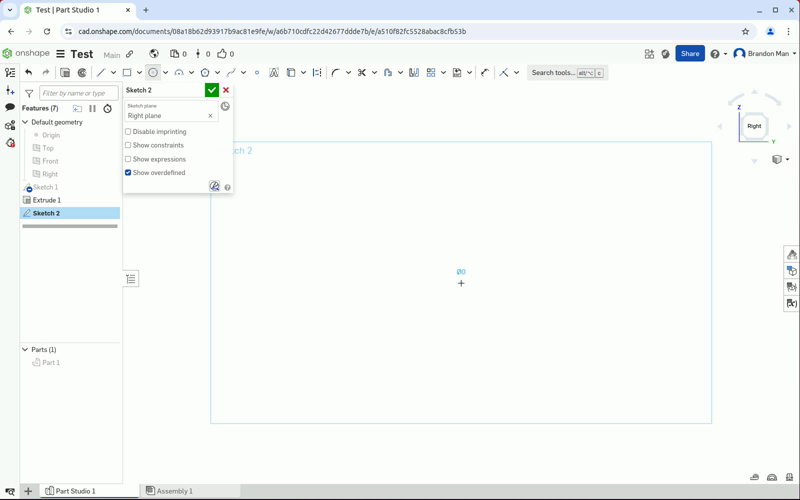
mouse_move(478, 282)
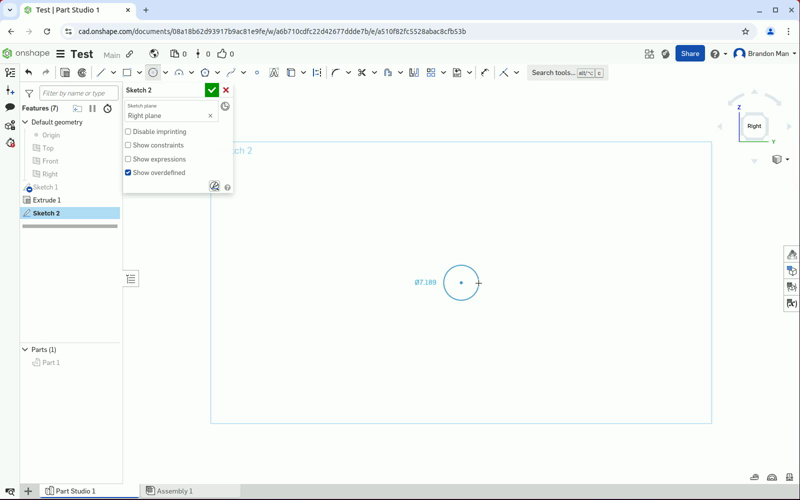
click(478, 282)
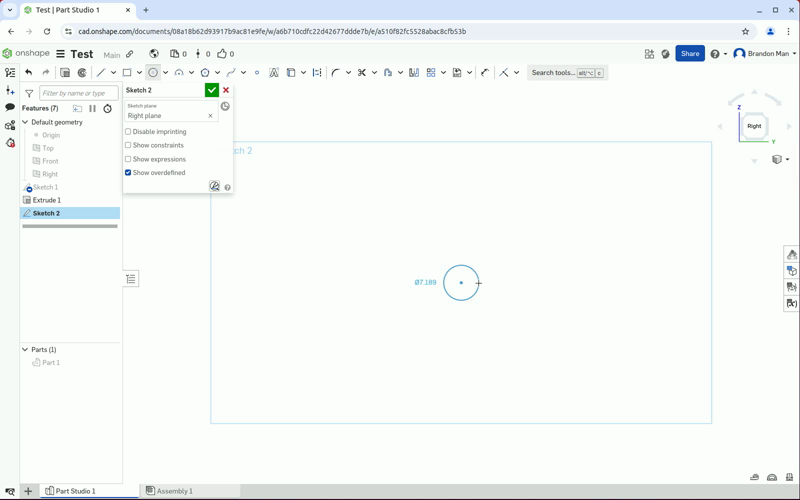
key(esc)
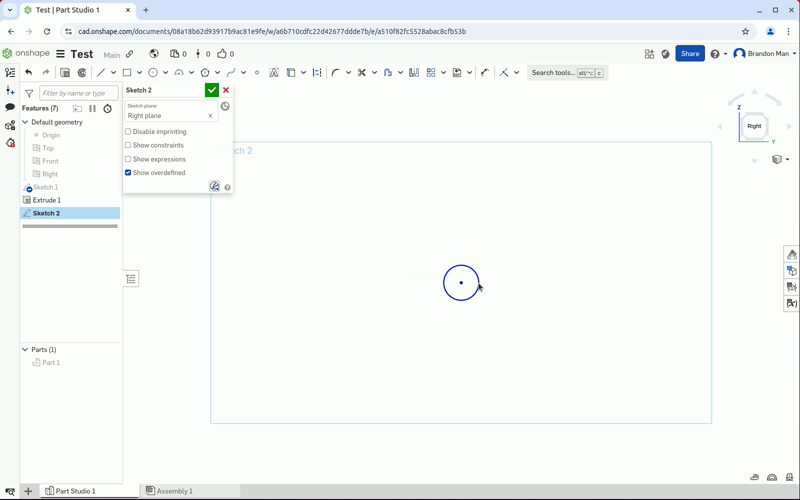
mouse_move(476, 279)
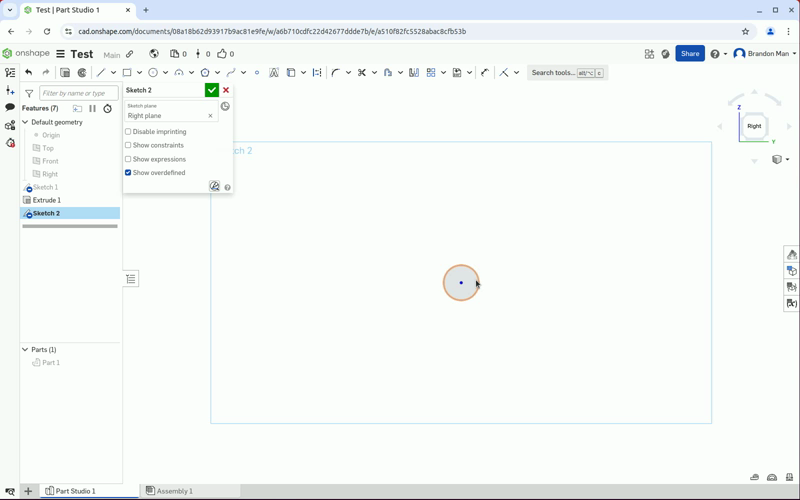
scroll(6)
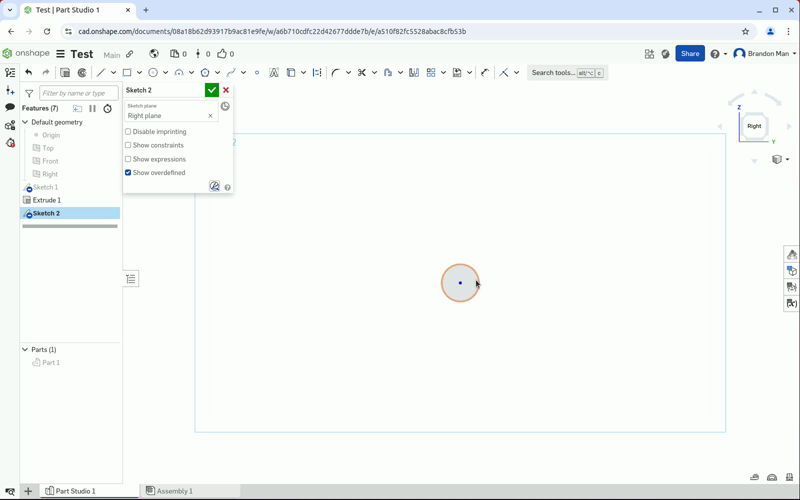
scroll(6)
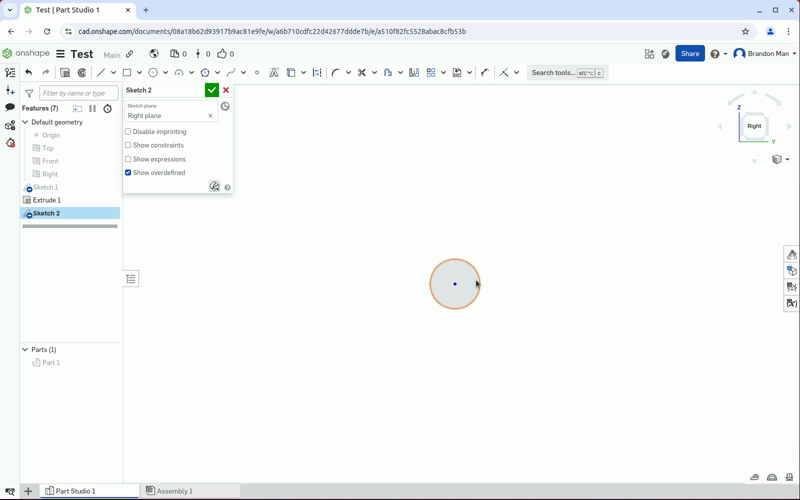
scroll(6)
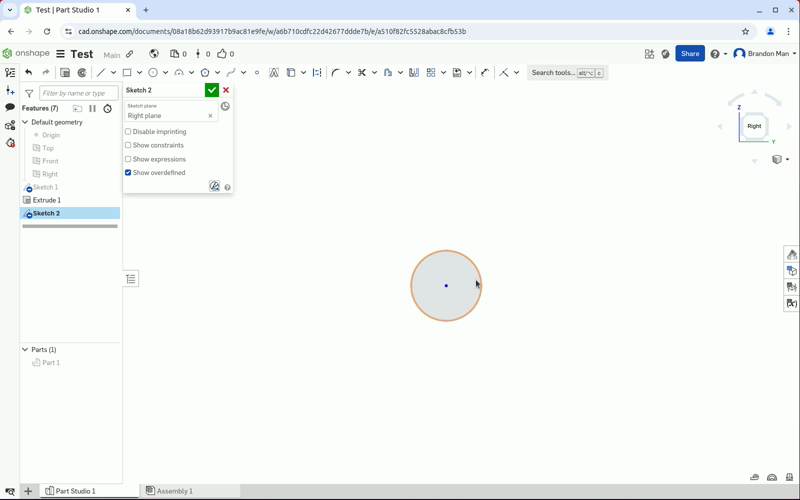
scroll(6)
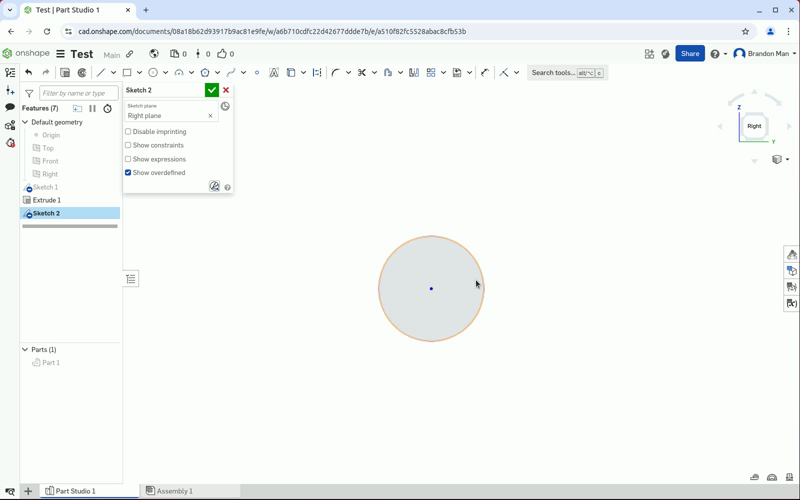
scroll(6)
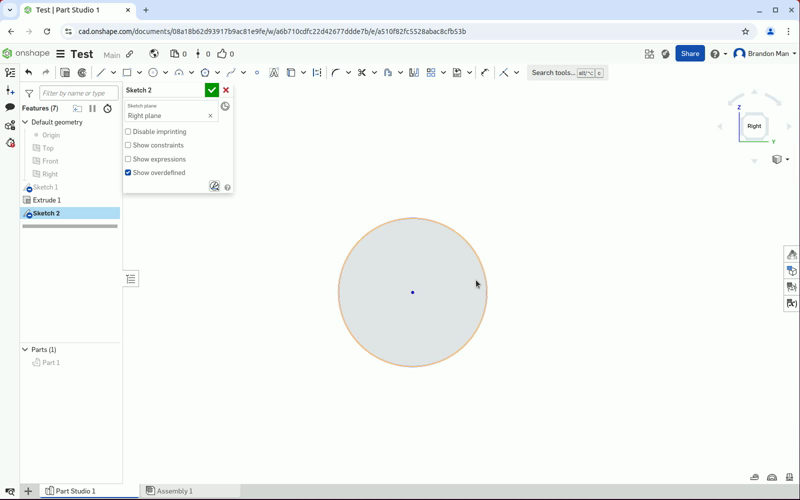
scroll(6)
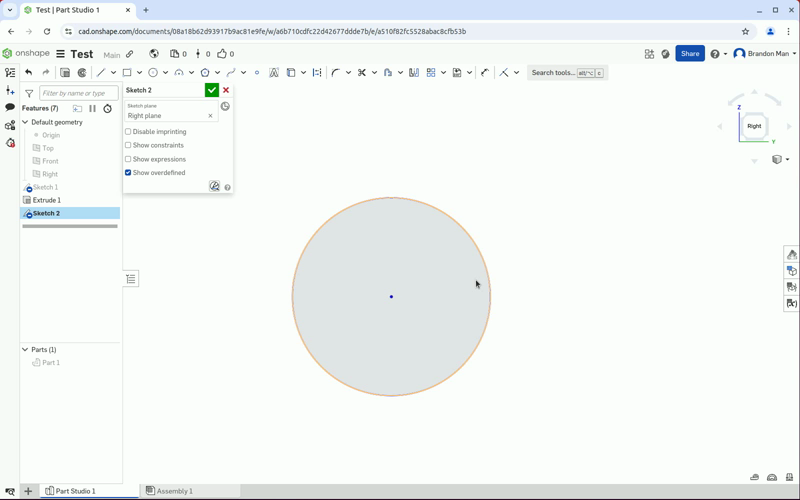
scroll(6)
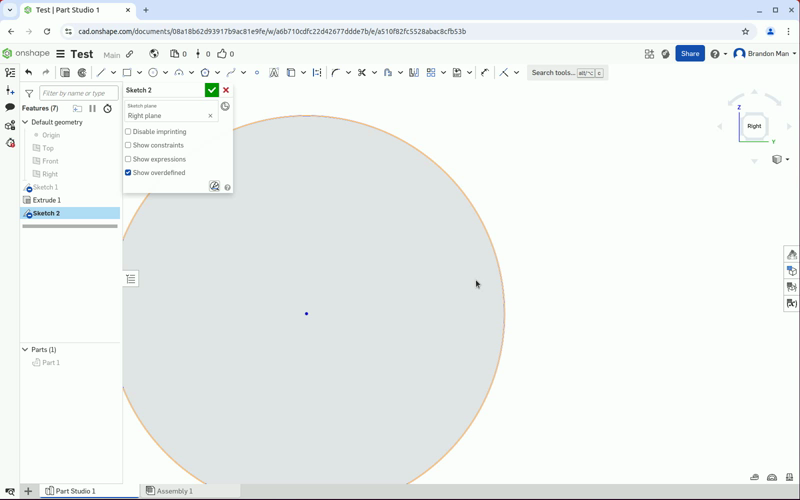
click(476, 279)
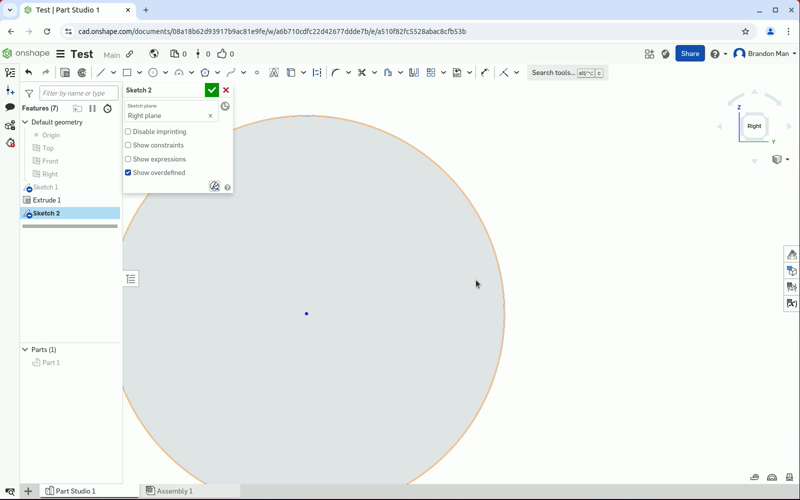
scroll(-6)
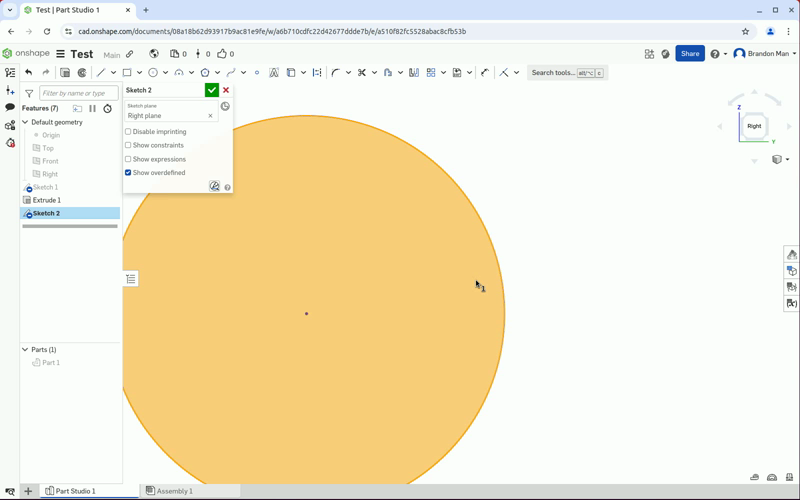
scroll(-6)
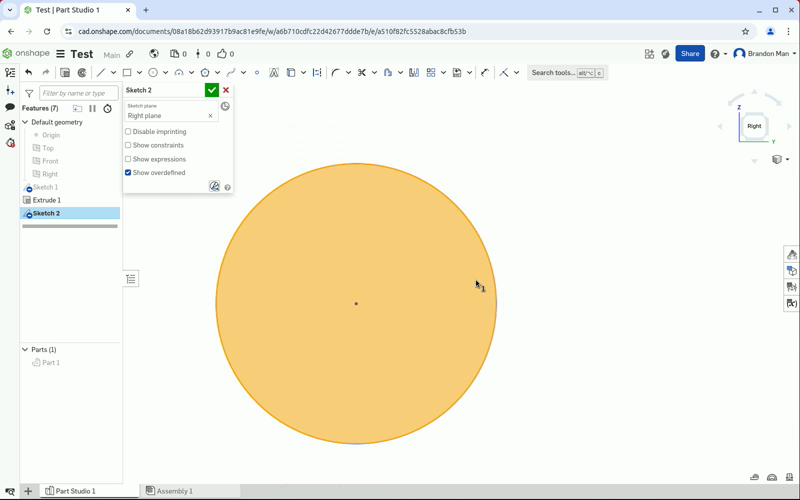
scroll(-6)
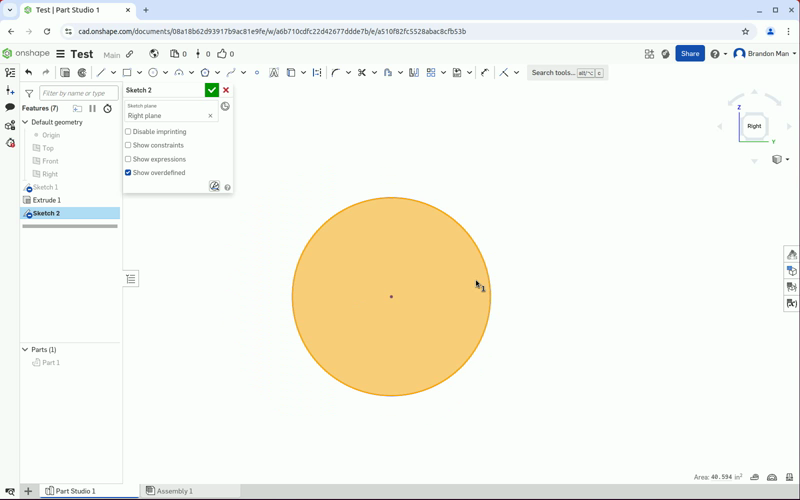
scroll(-6)
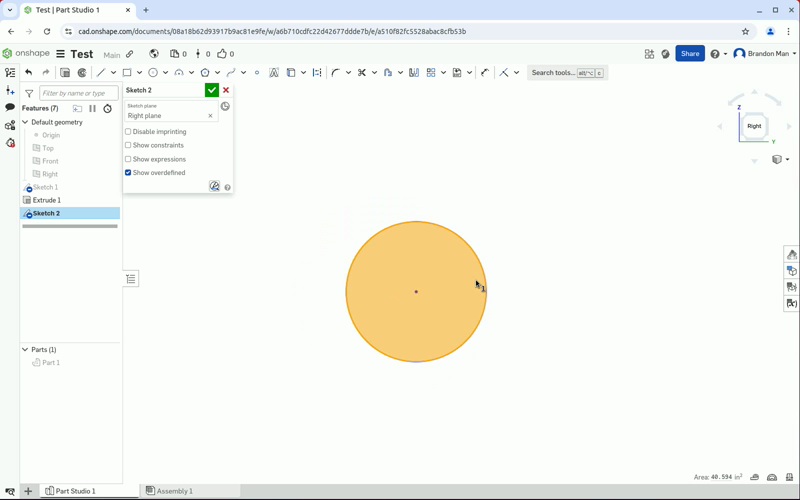
scroll(-6)
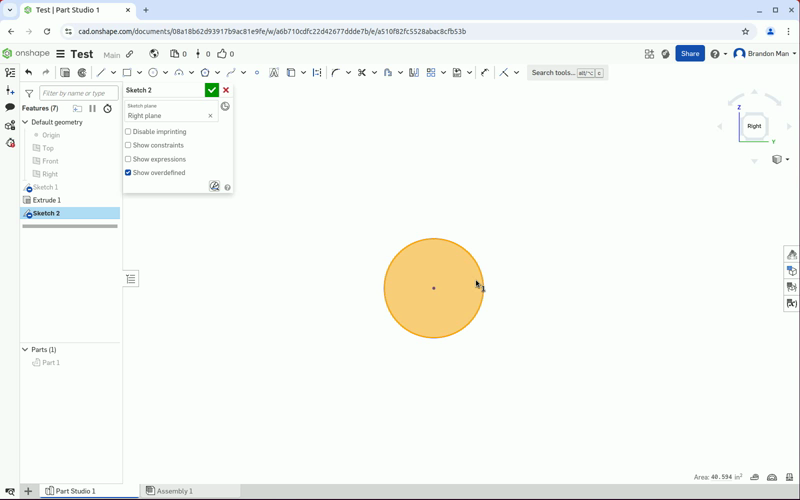
scroll(-6)
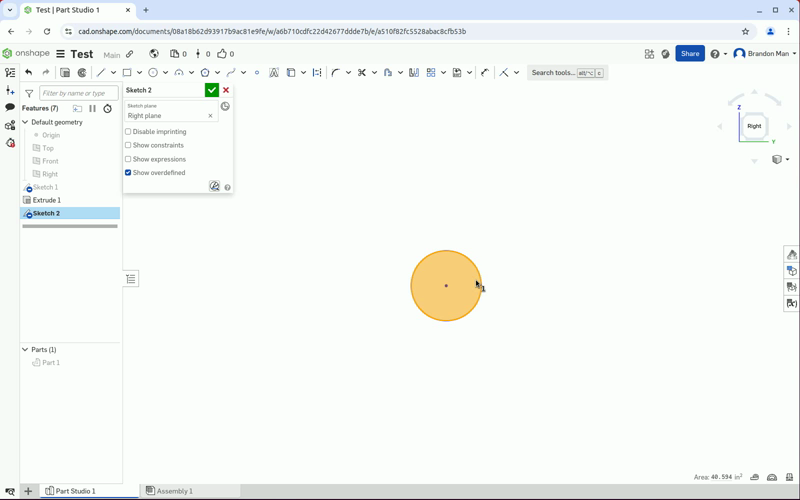
scroll(-6)
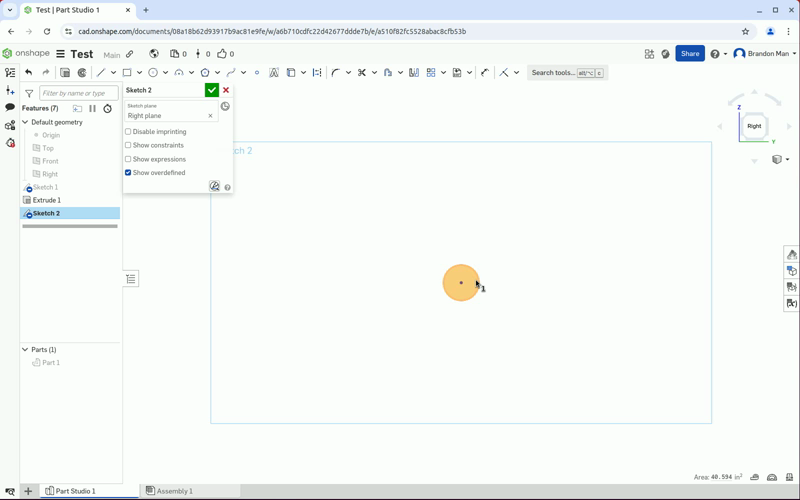
mouse_move(73, 352)
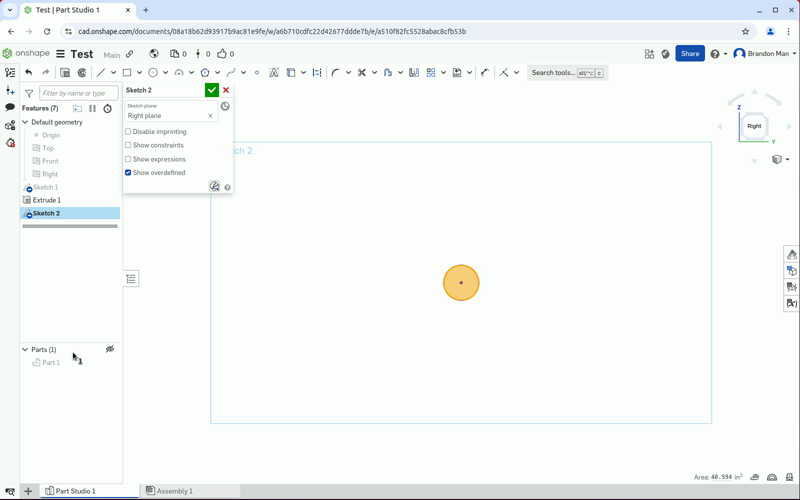
key(shift+y)
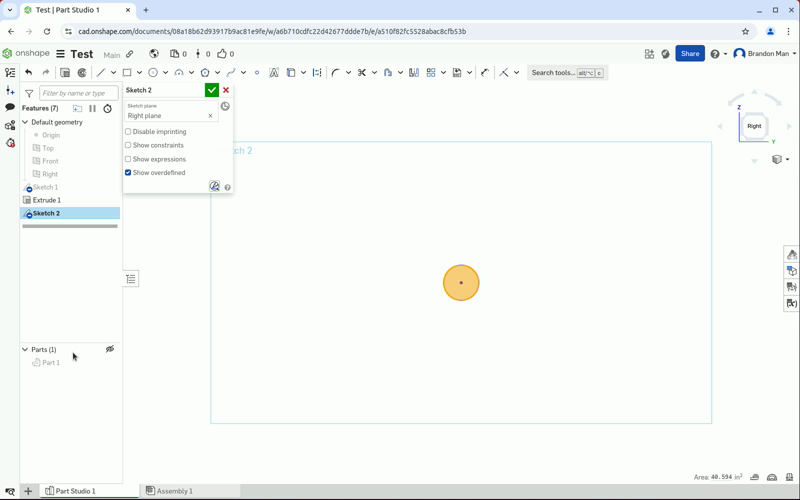
key(shift+e)
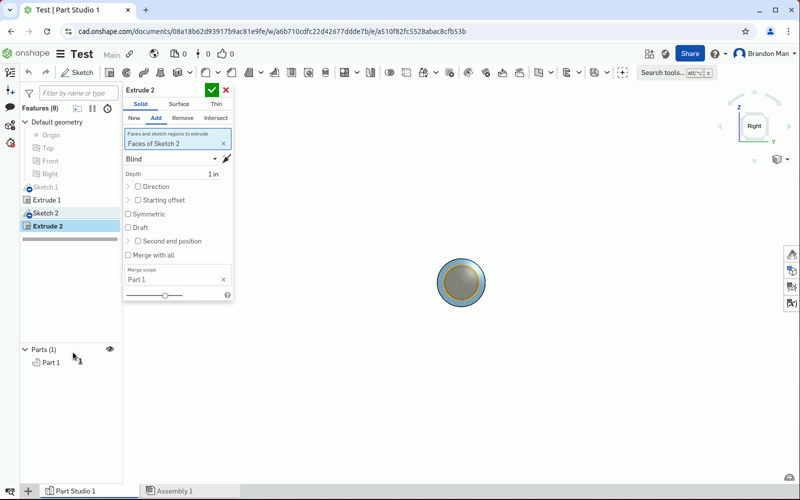
mouse_move(143, 106)
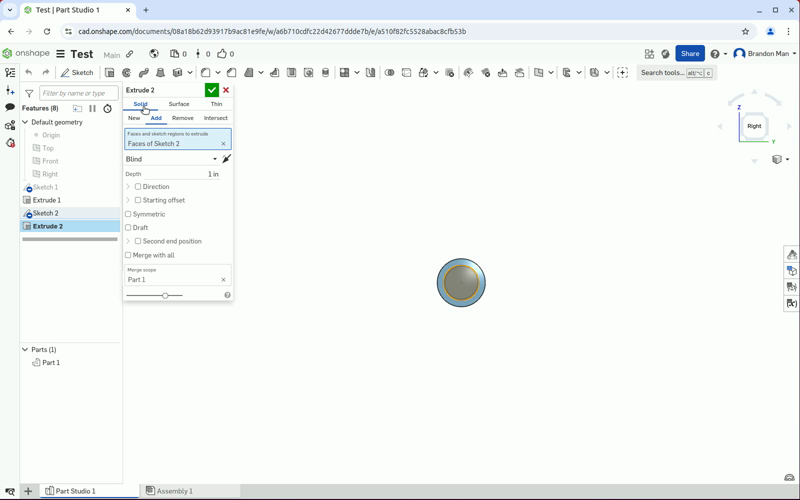
click(143, 106)
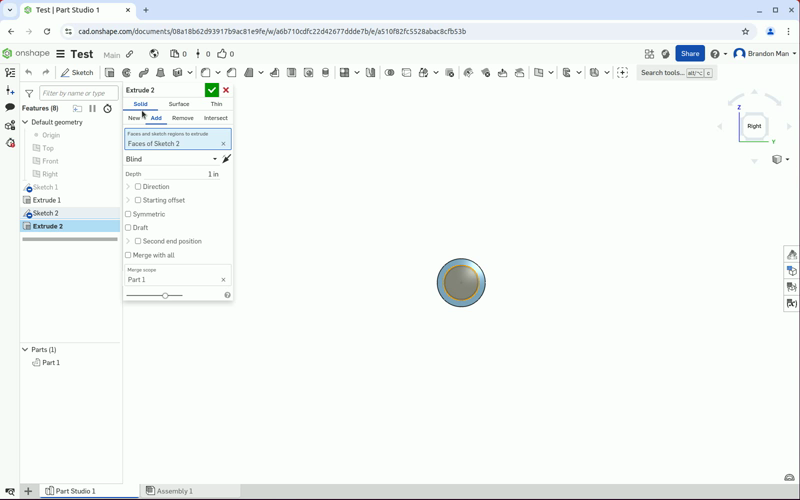
mouse_move(137, 120)
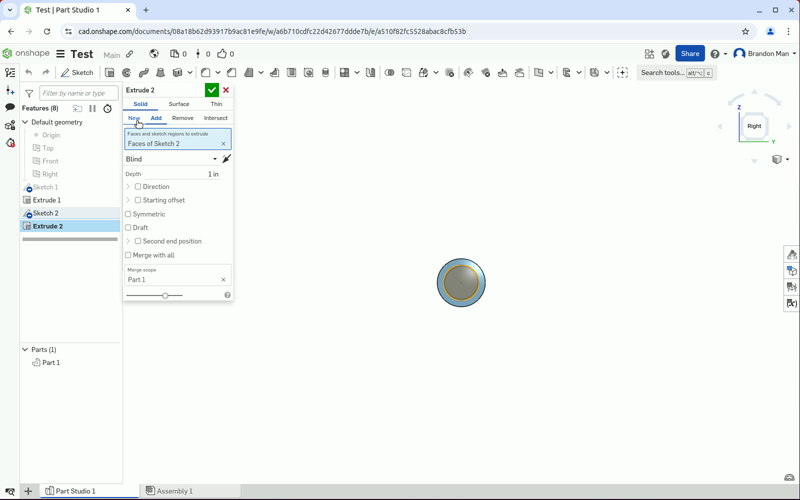
click(137, 120)
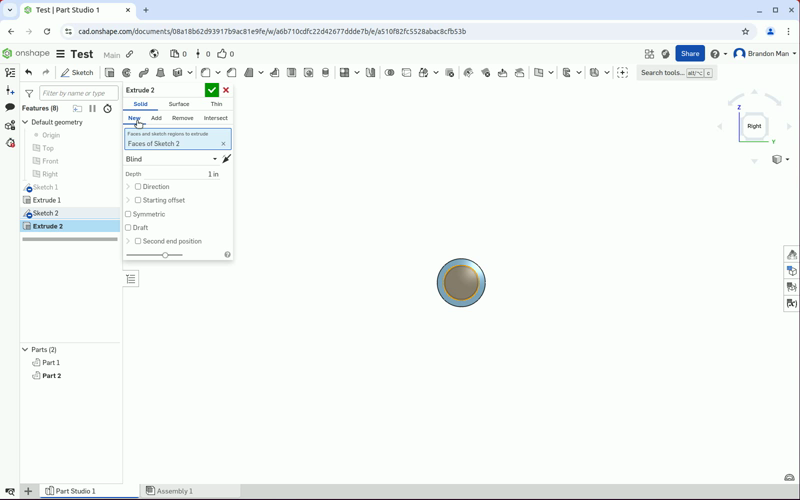
key(tab, 4)
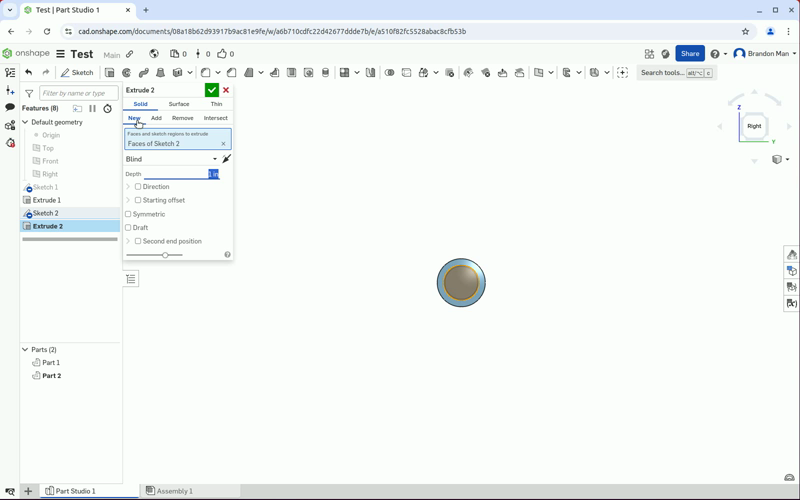
text(-23.108)
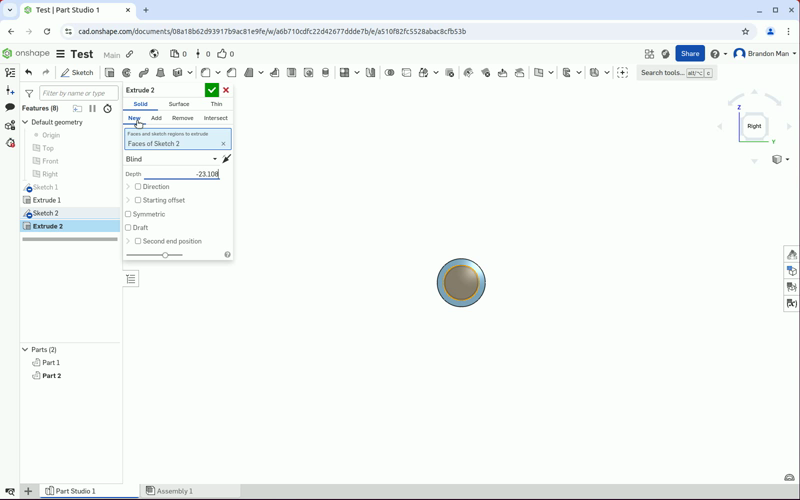
key(enter)
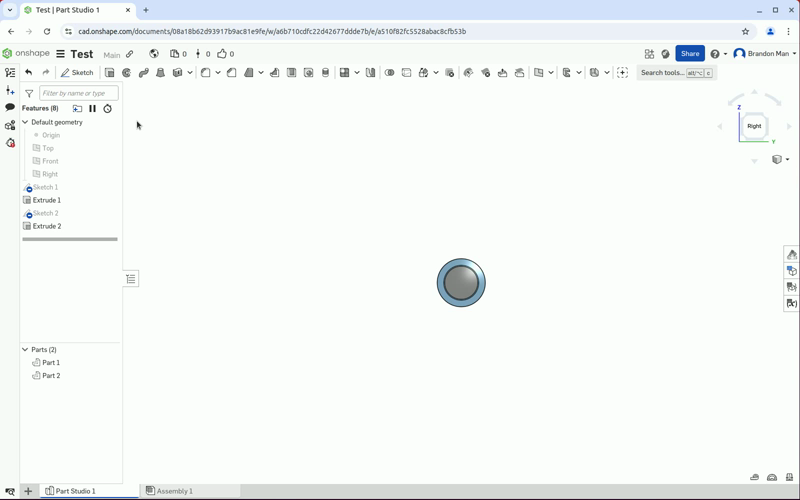
key(shift+h)
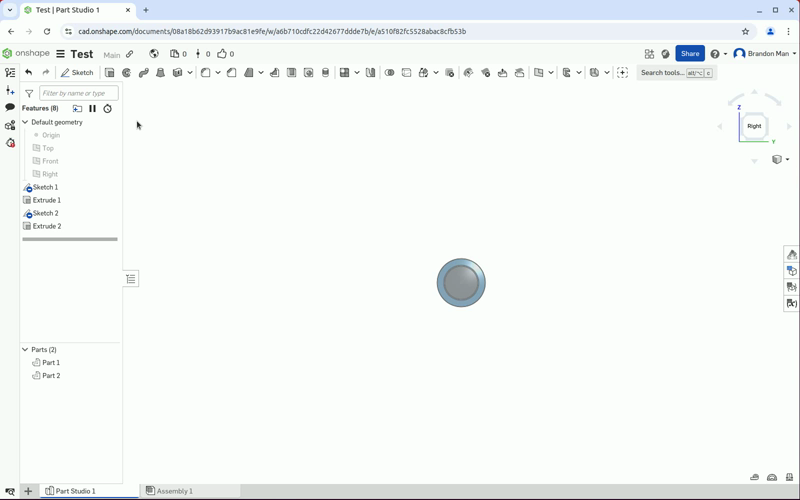
key(shift+h)
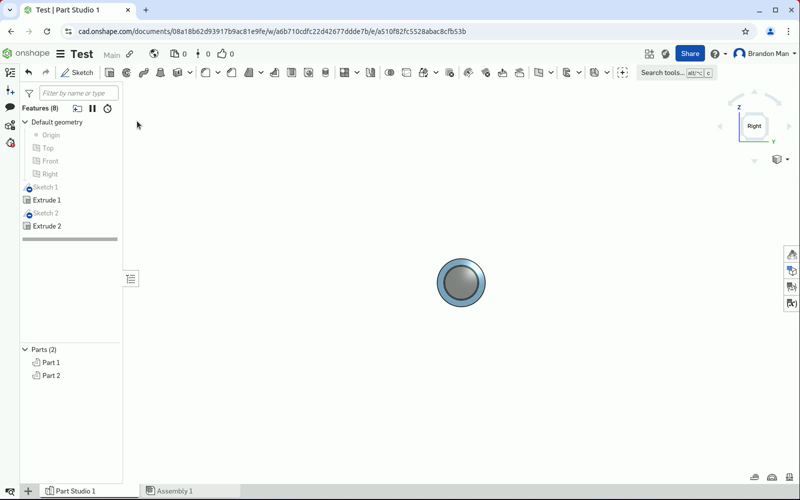
mouse_move(73, 189)
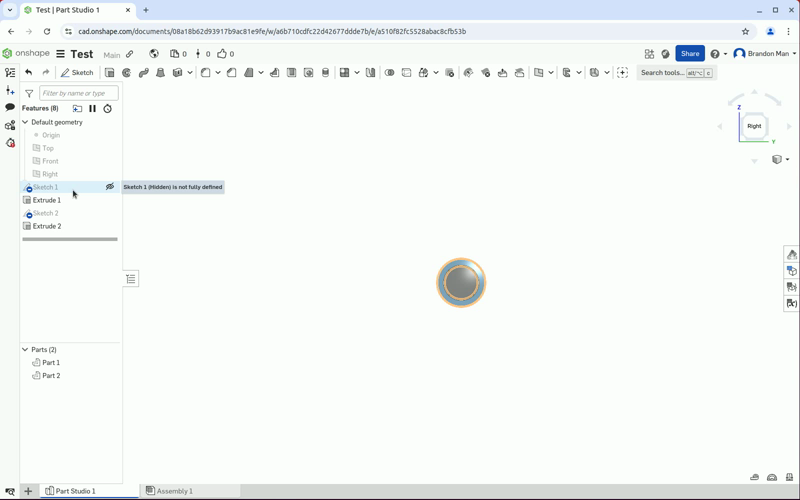
click(73, 189)
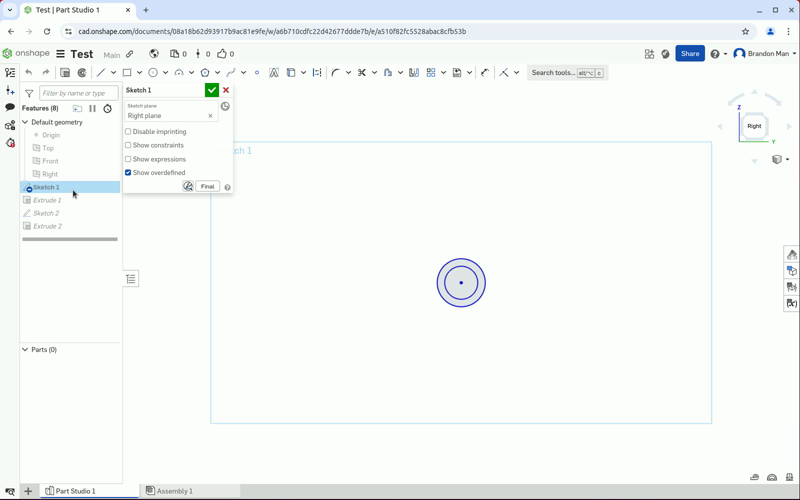
mouse_move(229, 92)
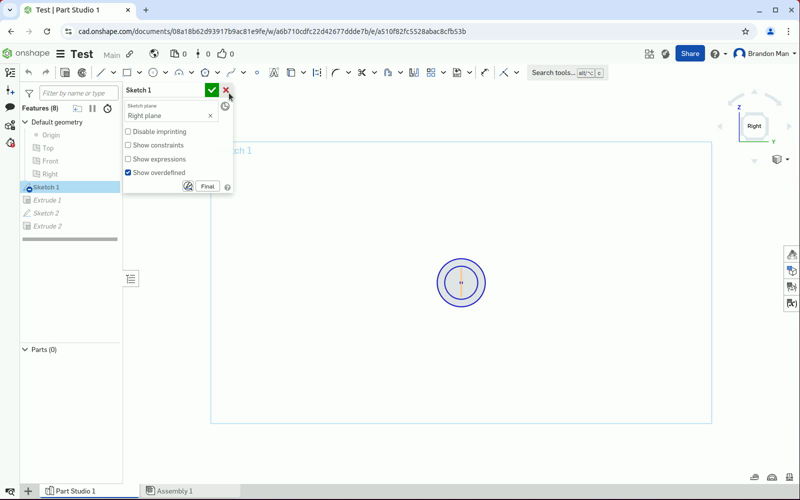
click(229, 92)
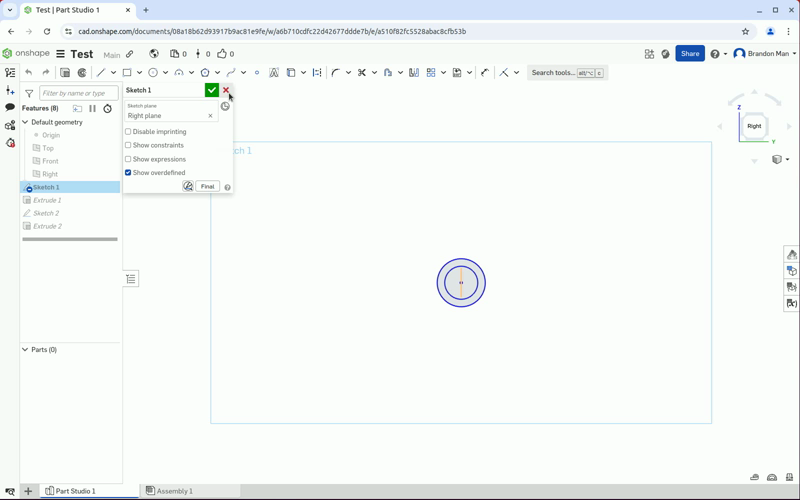
key(shift+s)
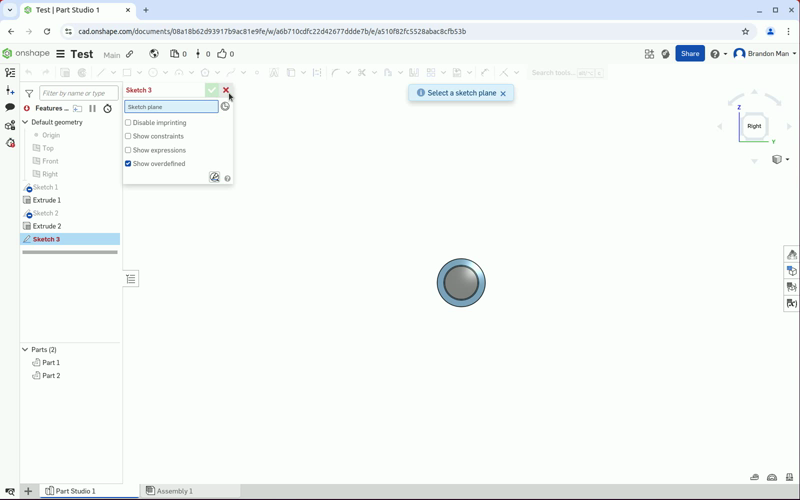
mouse_move(73, 176)
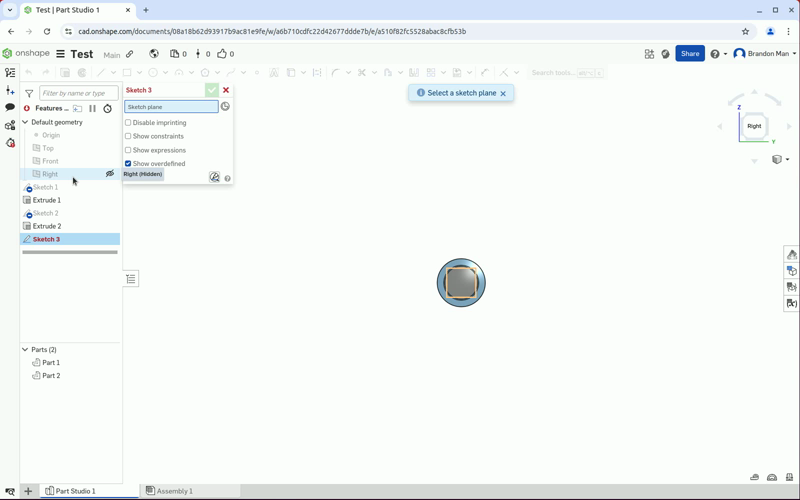
click(73, 176)
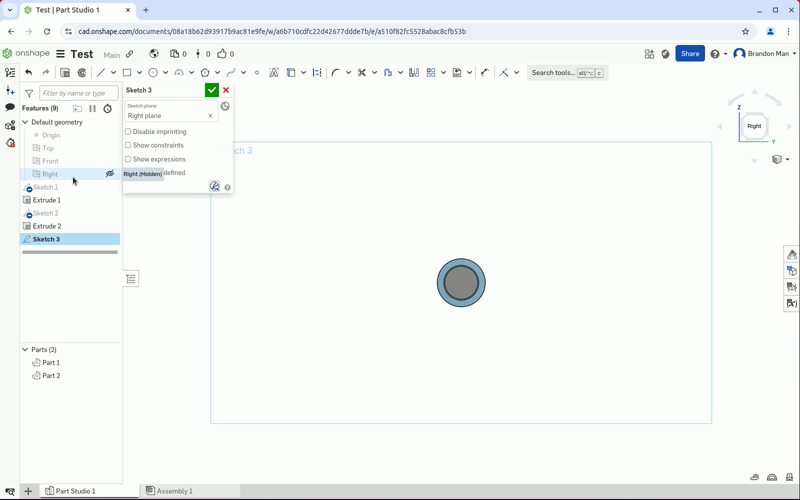
mouse_move(73, 352)
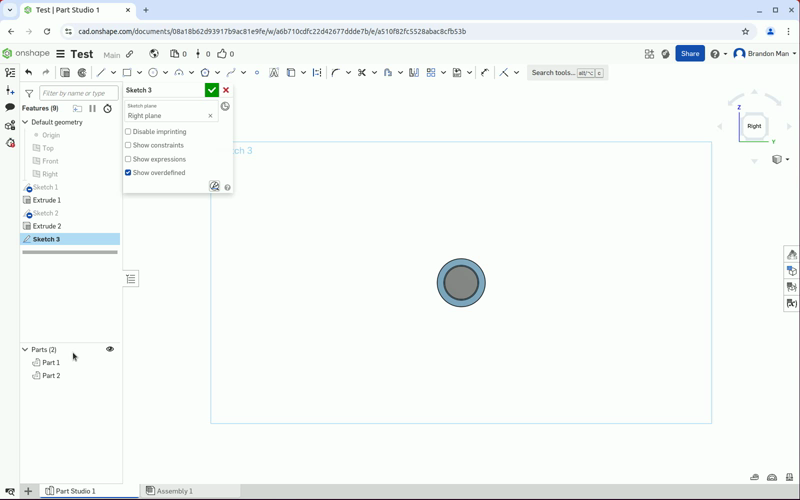
key(y)
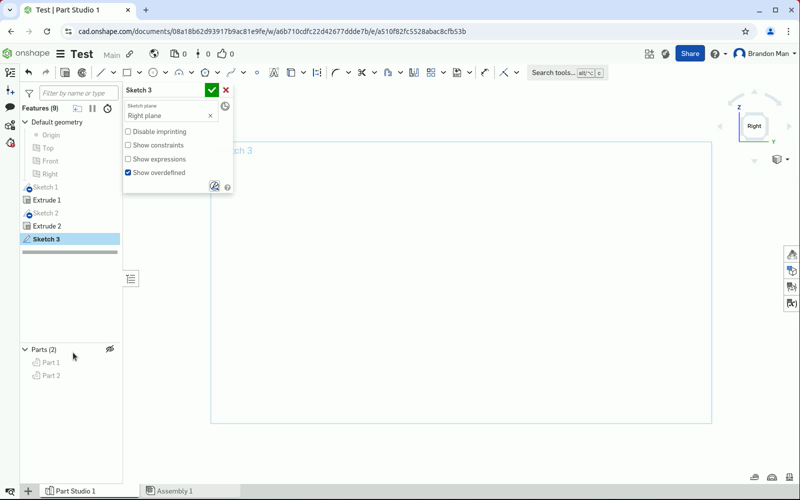
key(c)
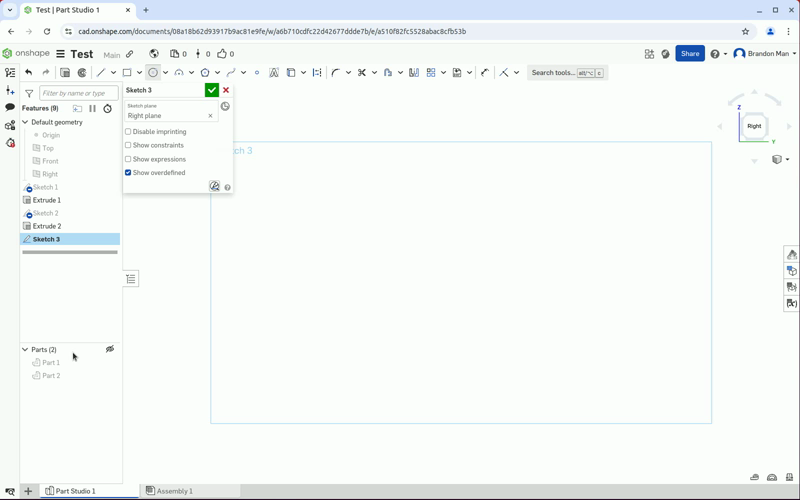
key_down(shift)
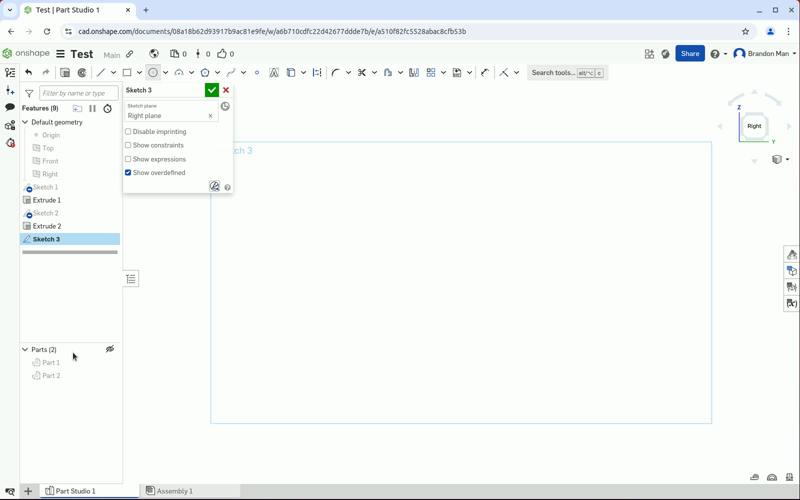
mouse_move(461, 282)
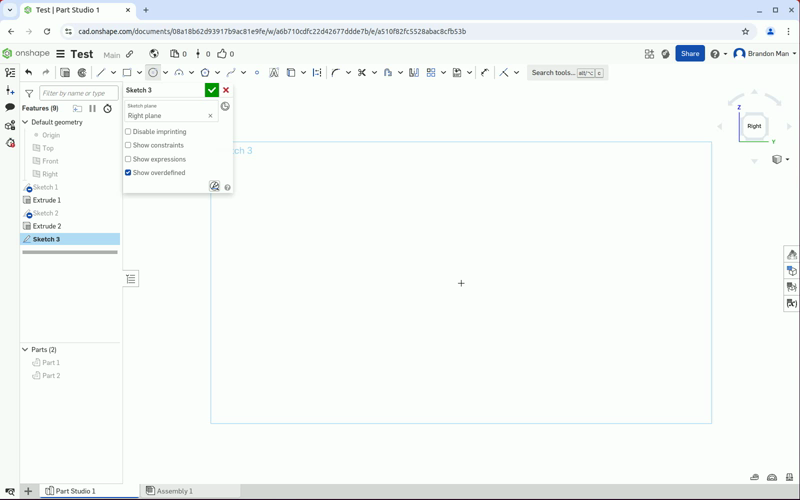
click(461, 282)
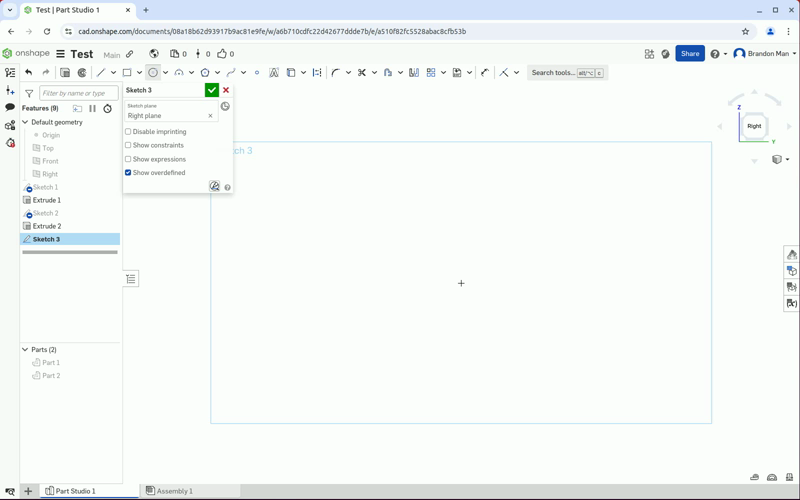
key_up(shift)
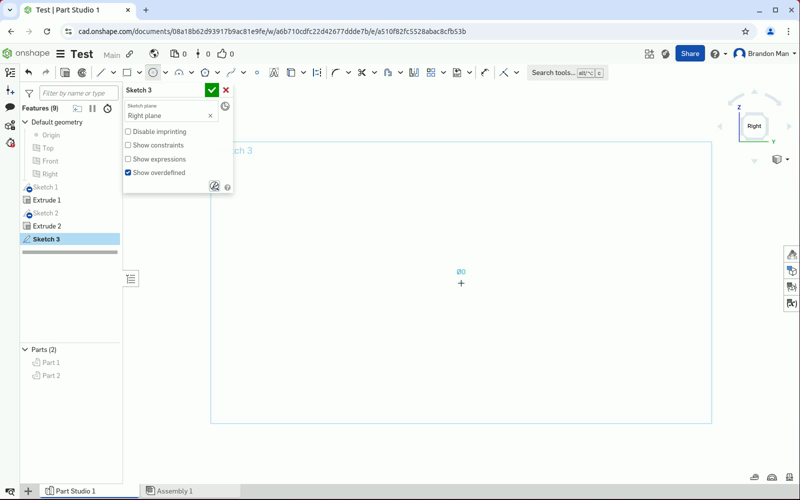
mouse_move(478, 282)
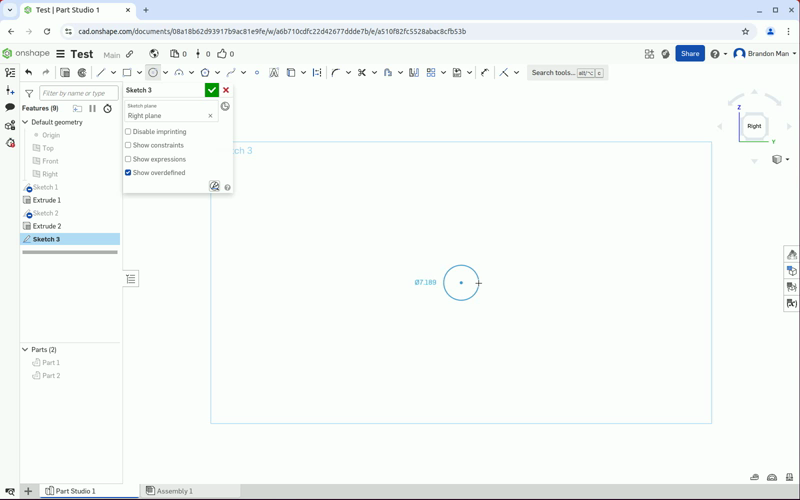
click(478, 282)
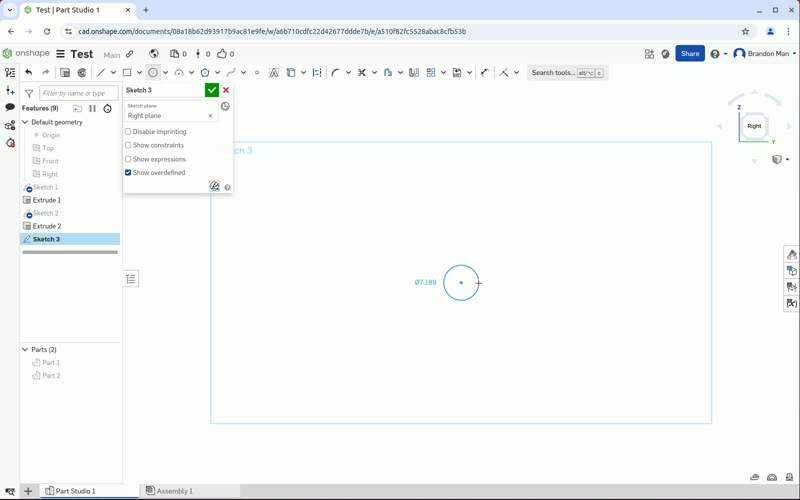
key(esc)
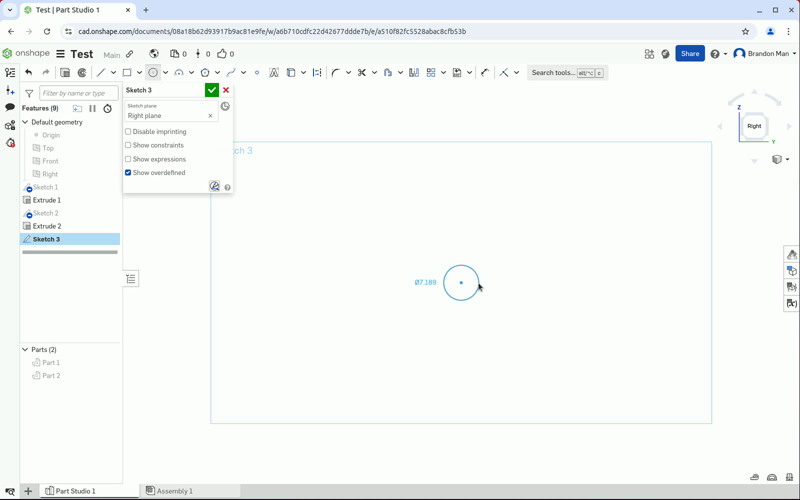
mouse_move(452, 277)
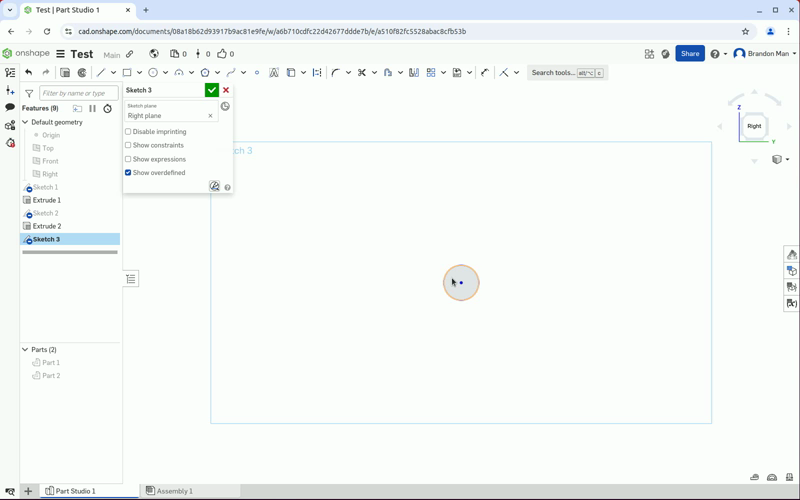
scroll(6)
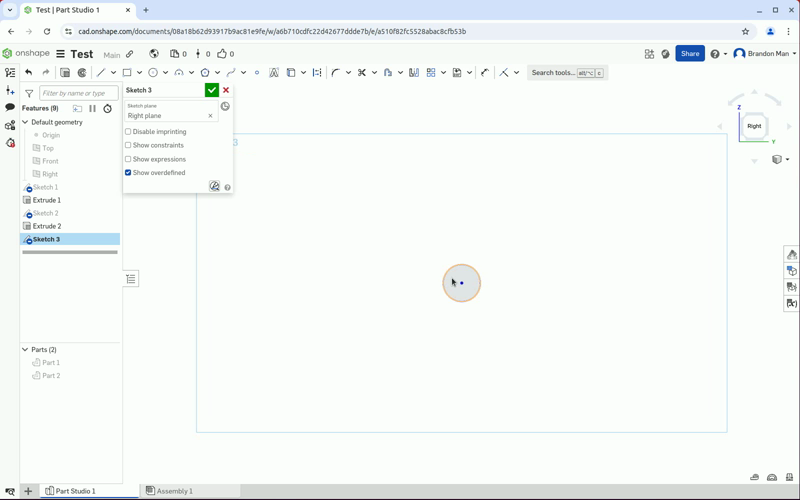
scroll(6)
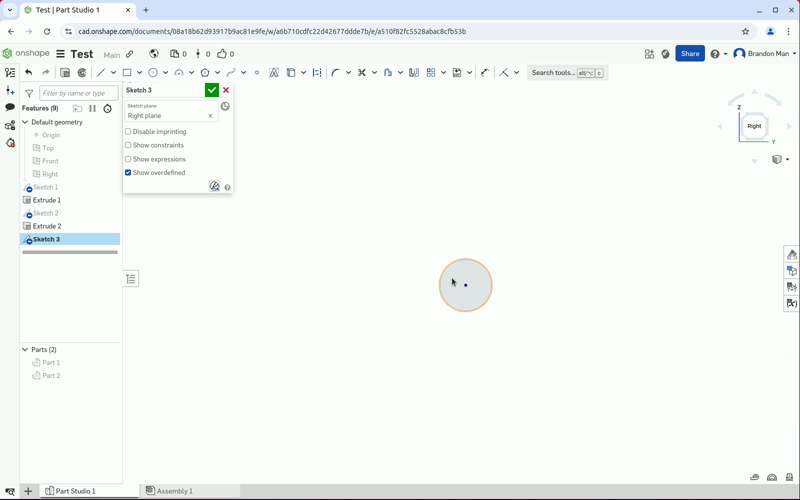
scroll(6)
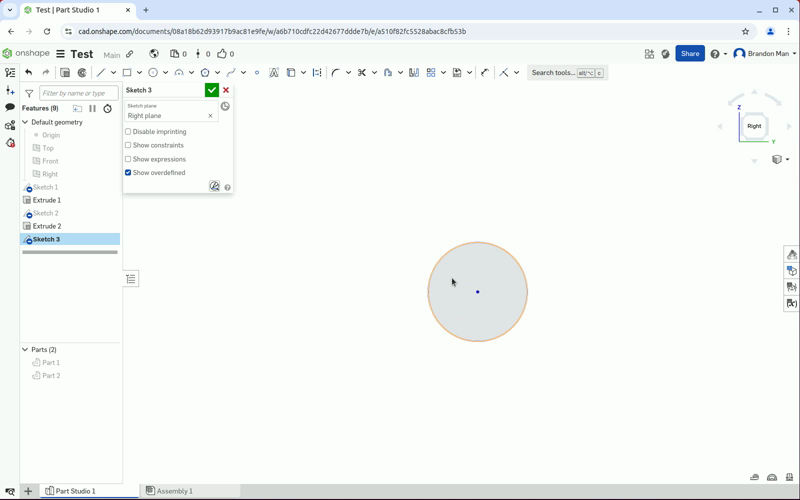
scroll(6)
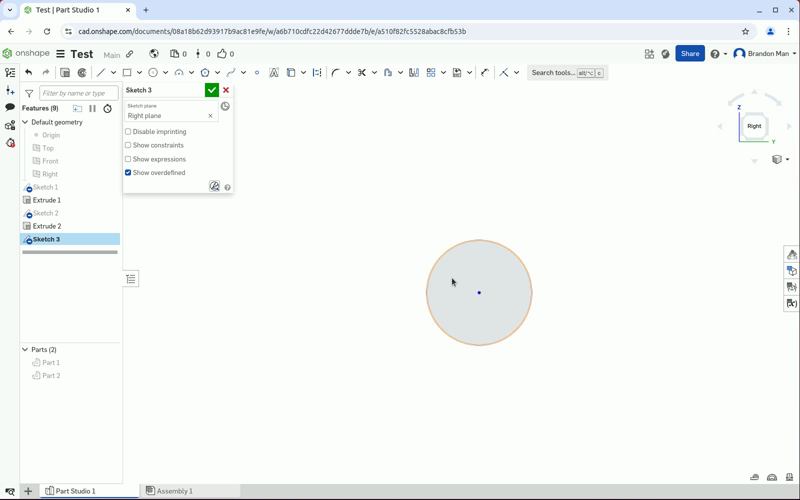
scroll(6)
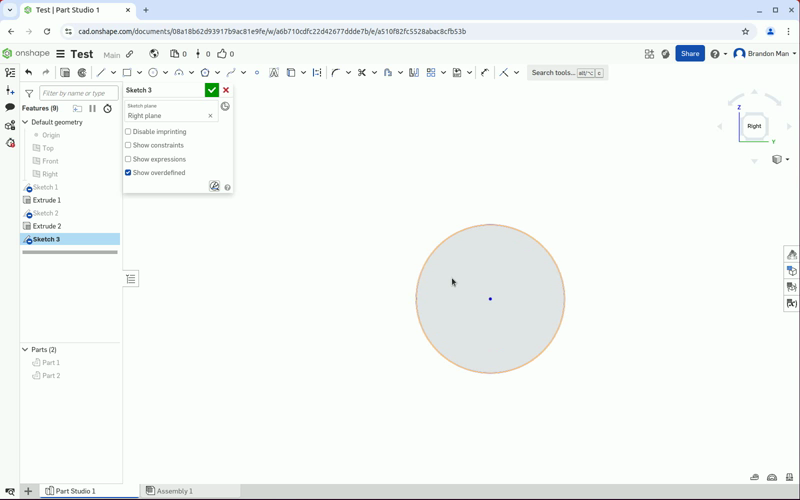
scroll(6)
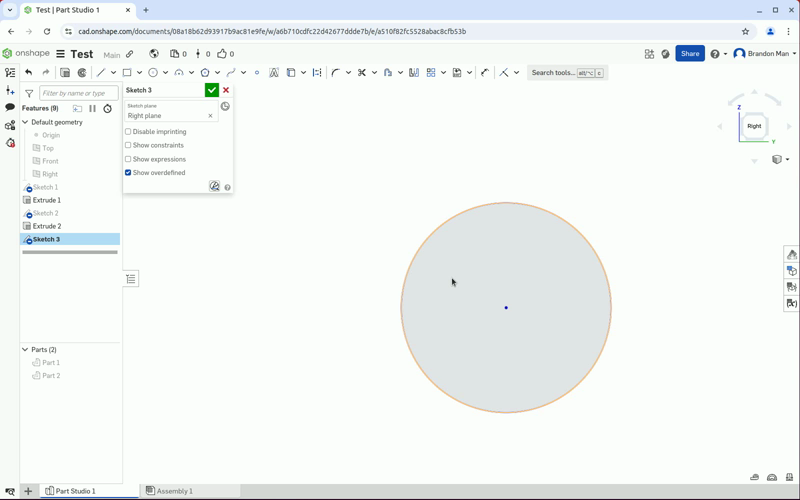
scroll(6)
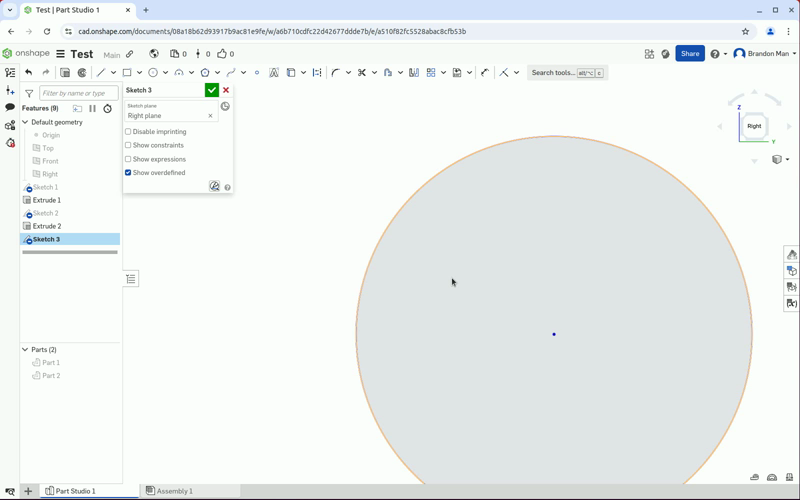
click(452, 277)
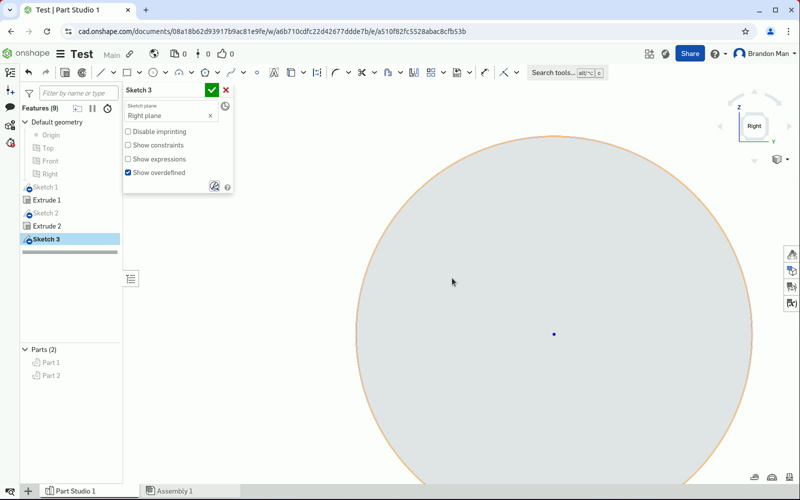
scroll(-6)
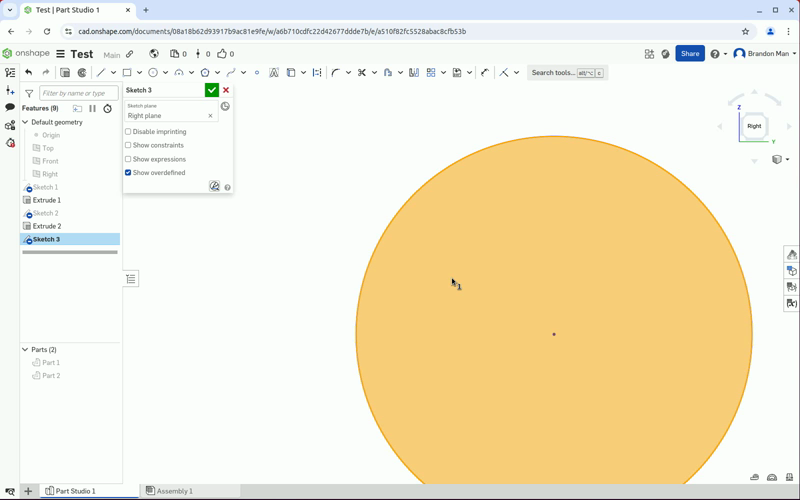
scroll(-6)
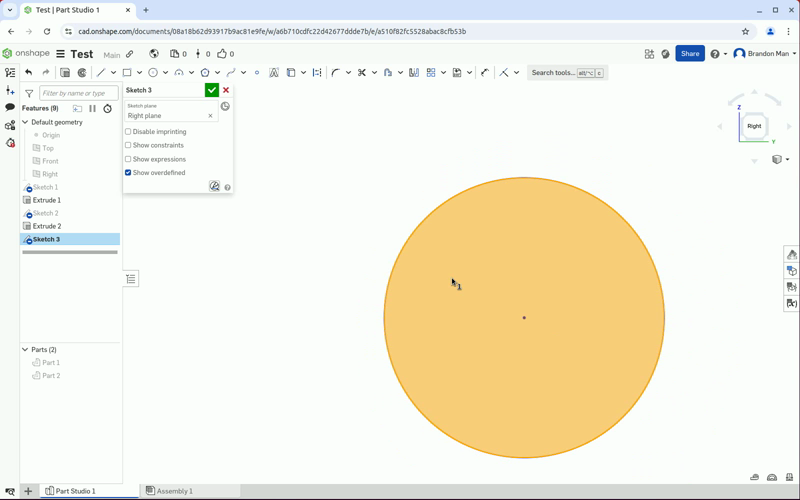
scroll(-6)
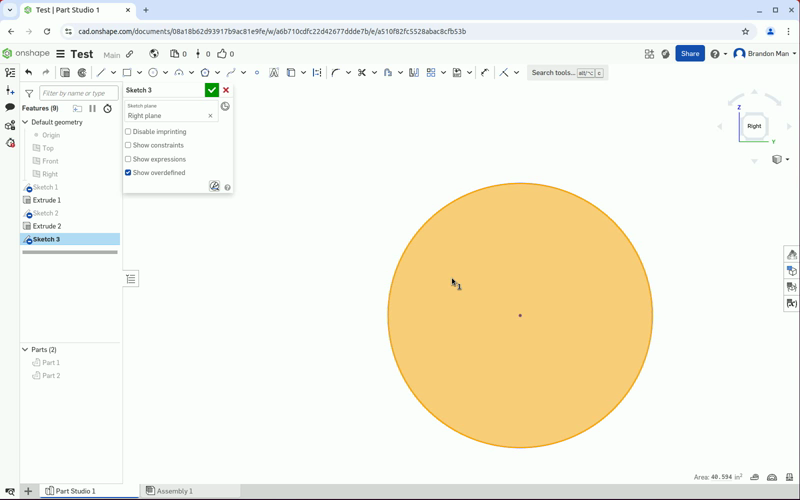
scroll(-6)
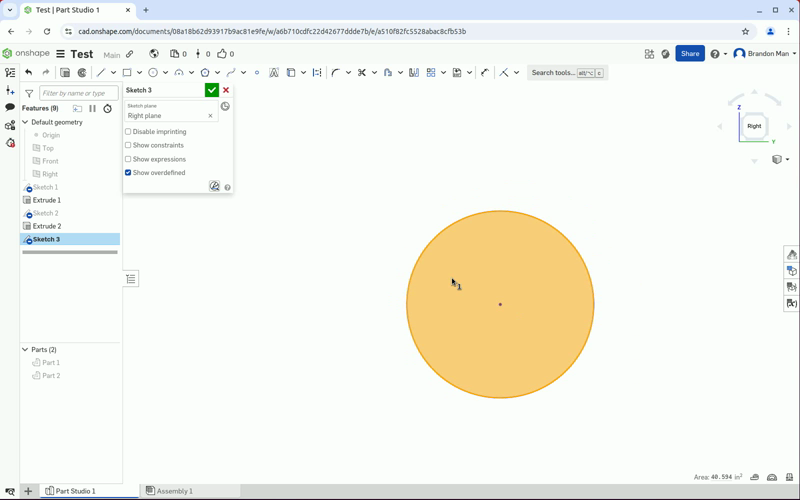
scroll(-6)
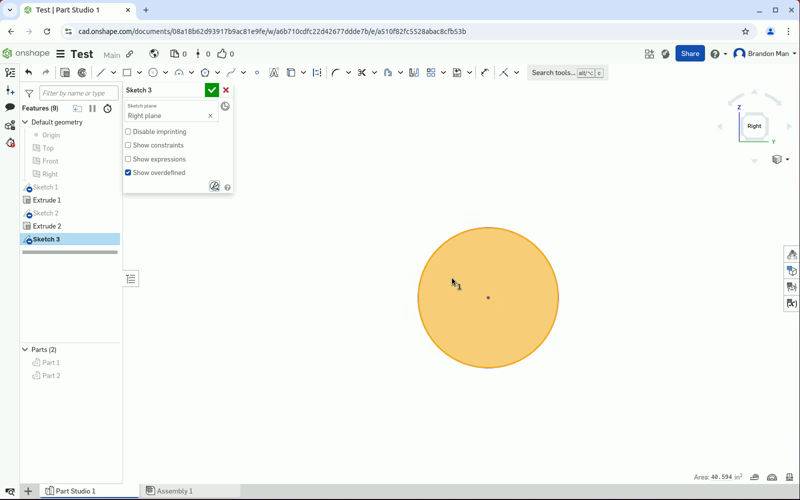
scroll(-6)
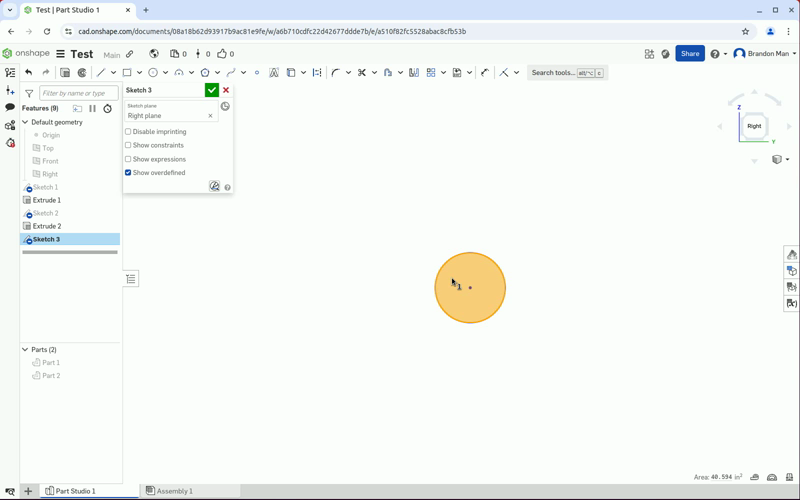
scroll(-6)
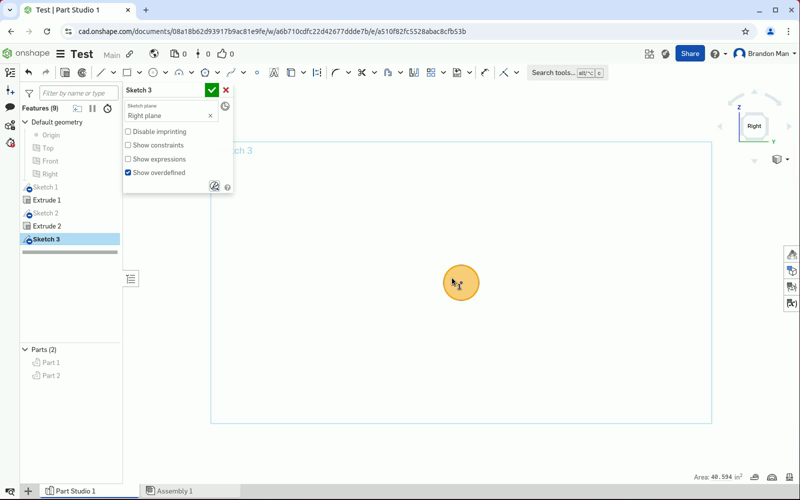
mouse_move(73, 352)
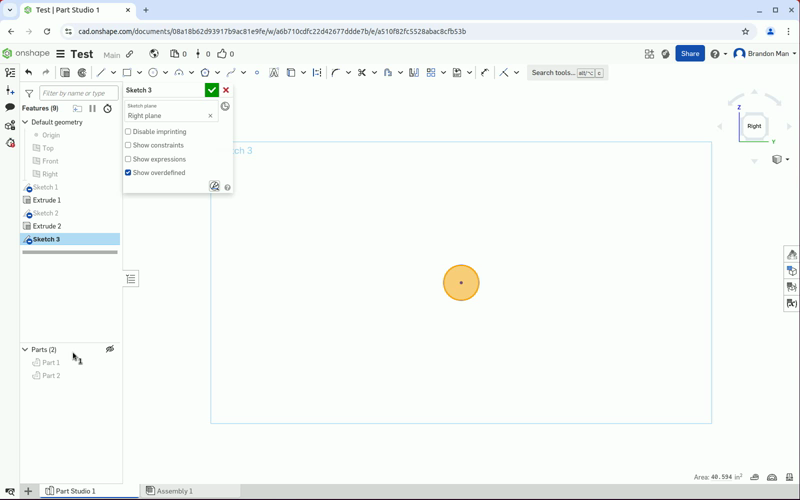
key(shift+y)
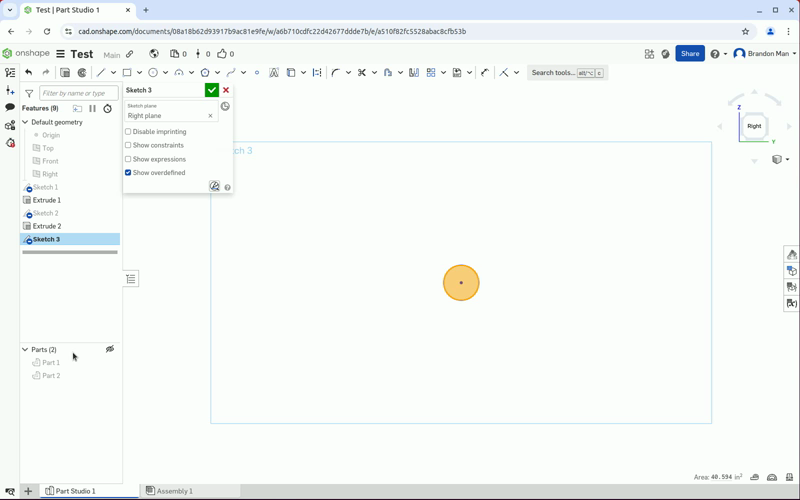
key(shift+e)
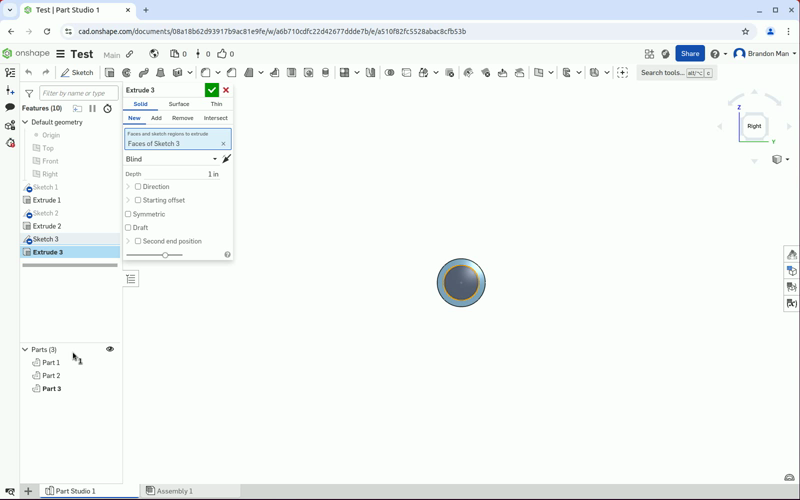
mouse_move(143, 106)
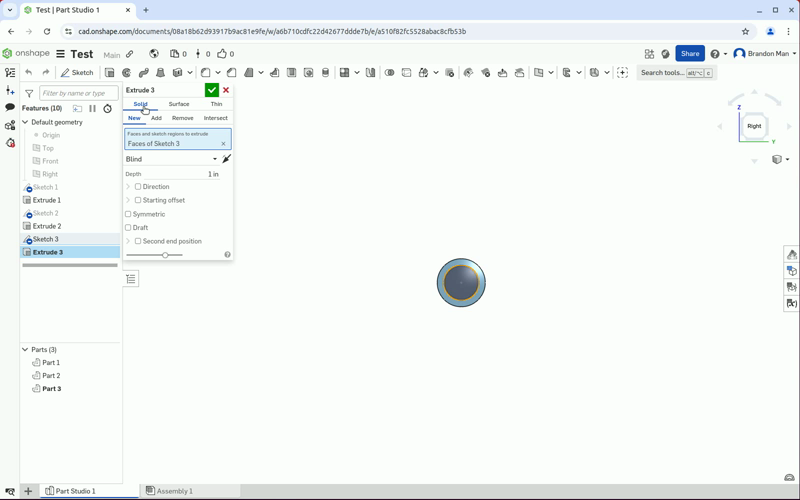
click(143, 106)
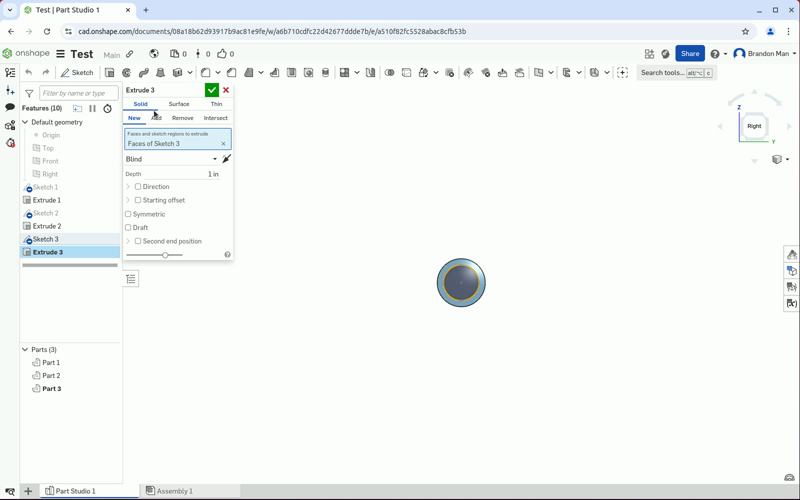
mouse_move(186, 120)
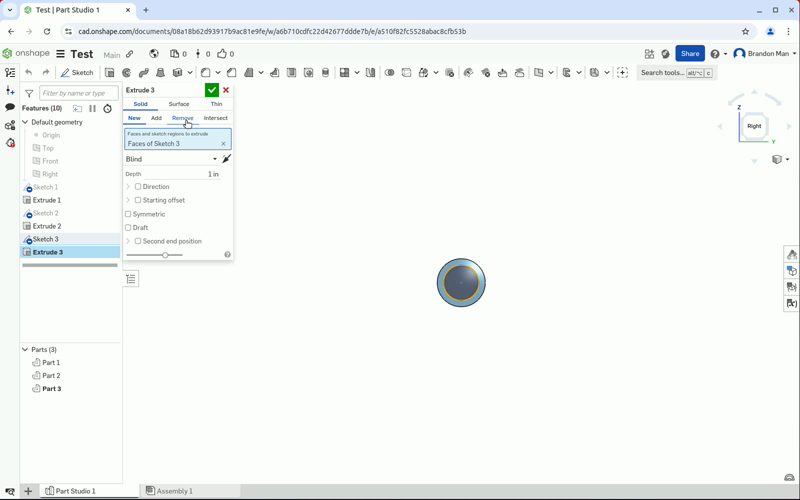
click(186, 120)
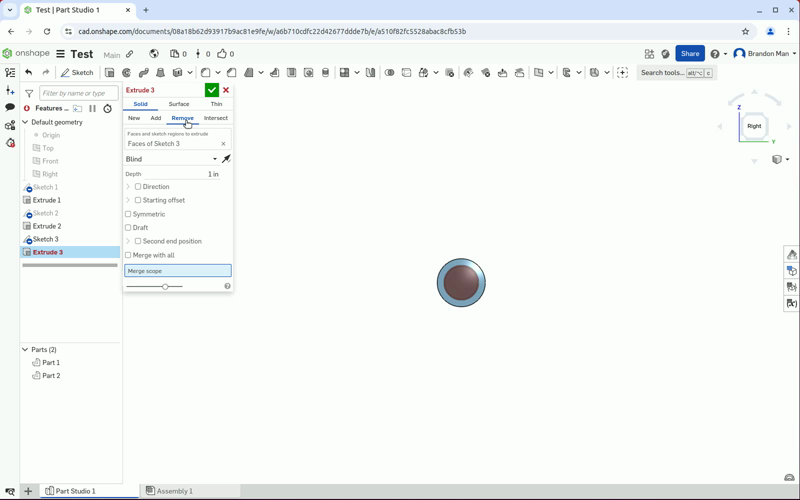
key(tab, 4)
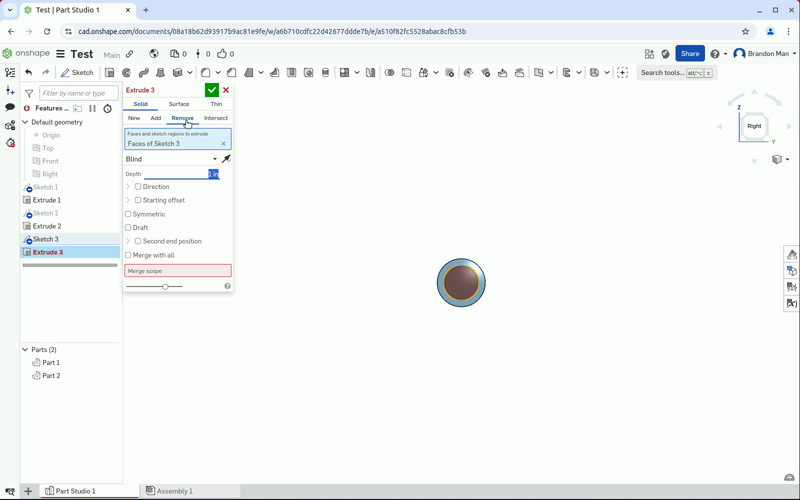
text(21.183)
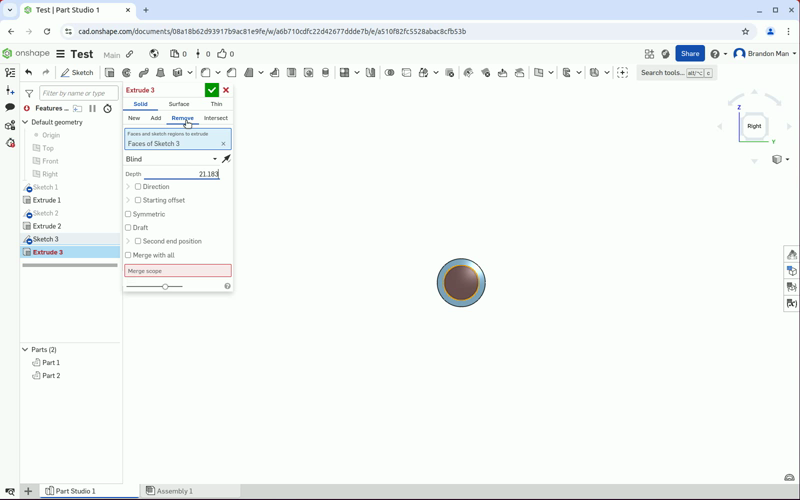
key(tab, 6)
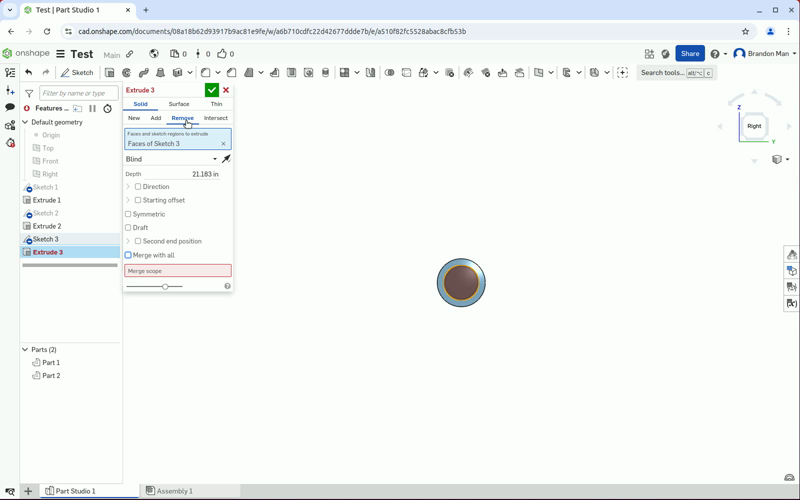
key(space)
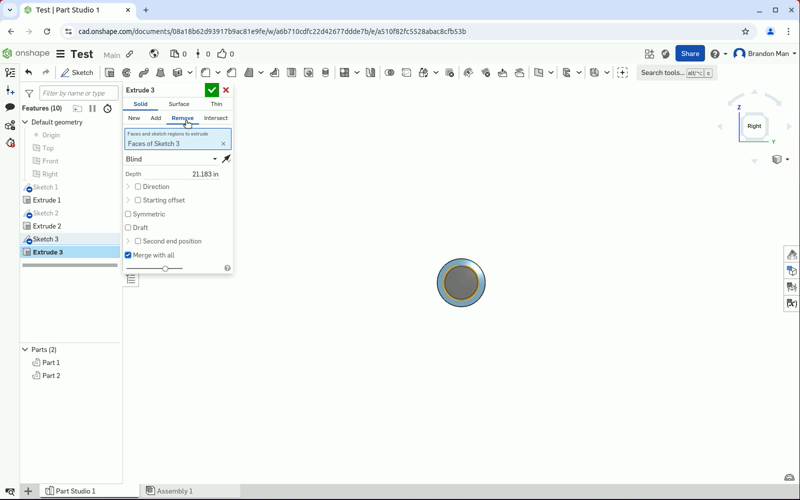
key(enter)
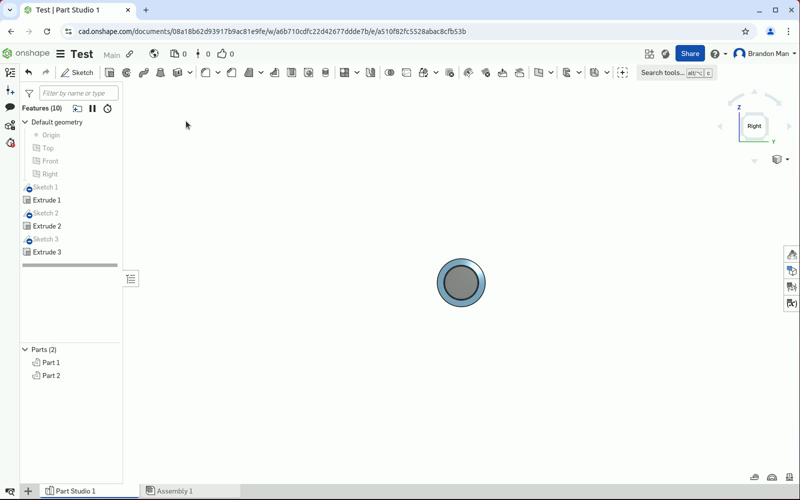
key(shift+h)
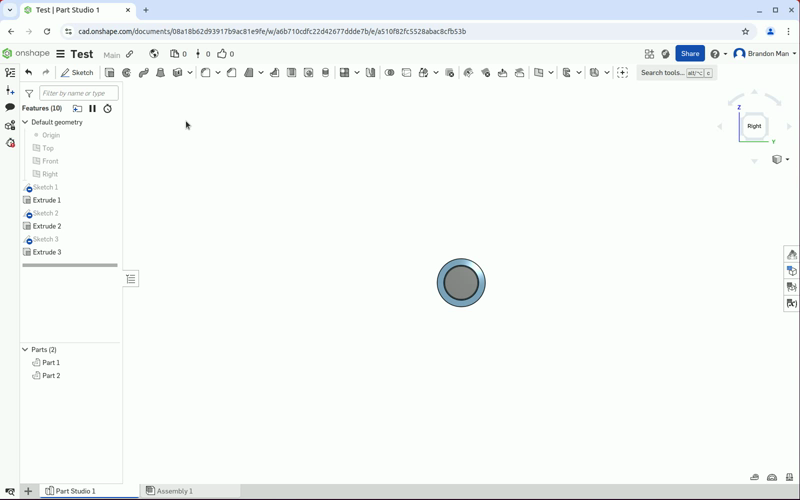
key(shift+h)
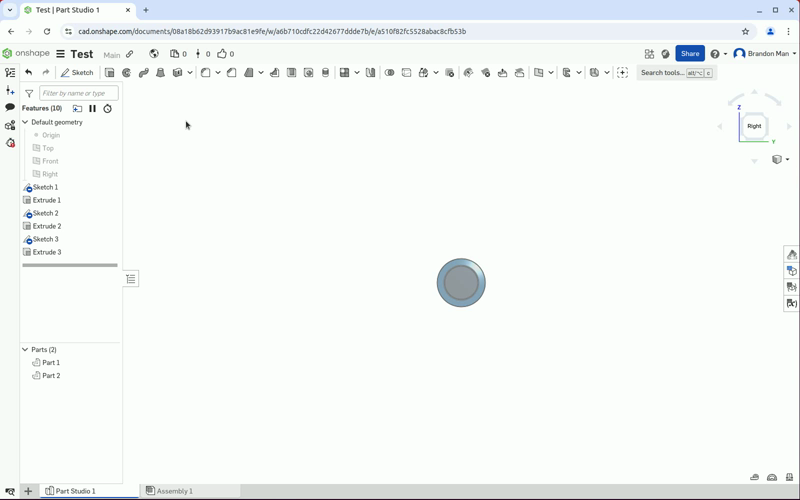
key(shift+7)
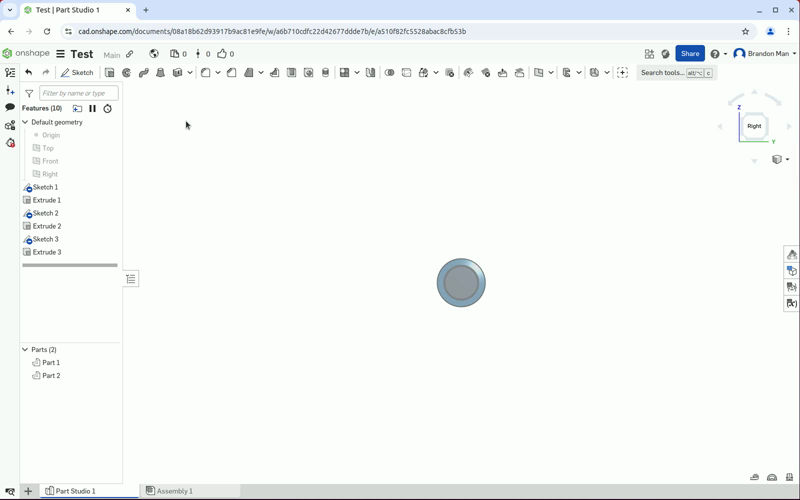
key(right, 2)
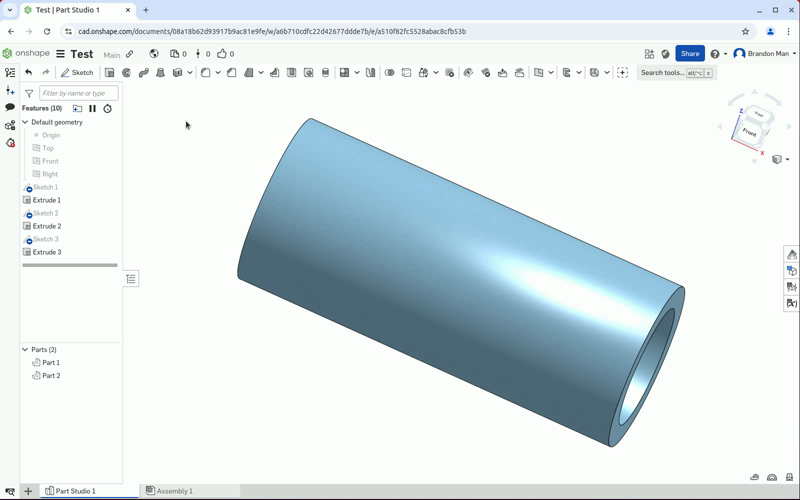
key(down, 2)
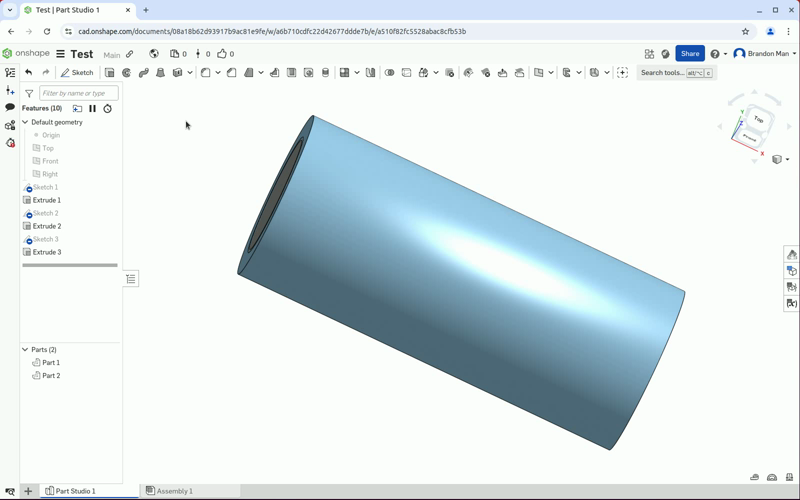
key(up, 2)
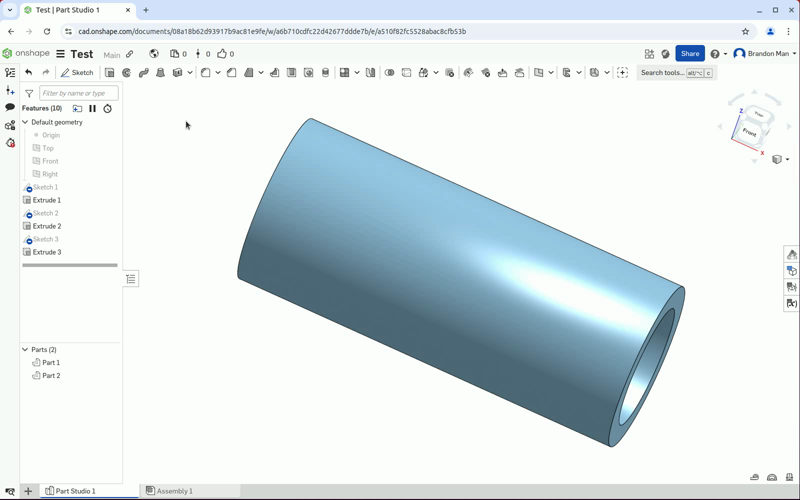
key(left, 2)
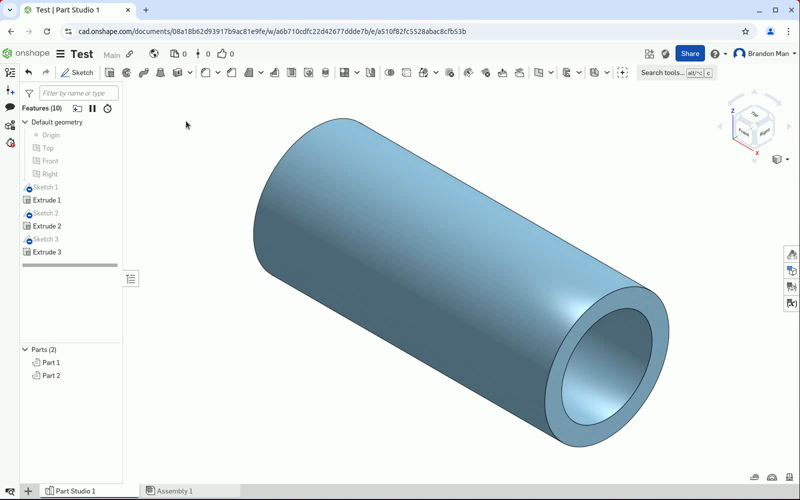
mouse_move(73, 189)
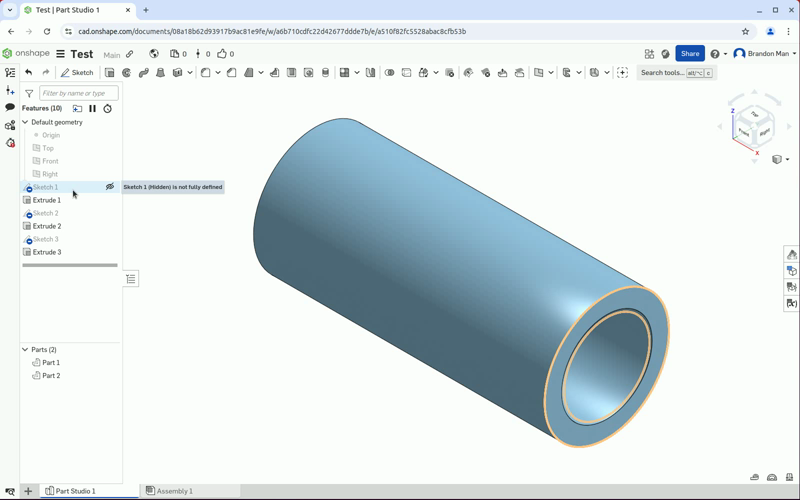
click(73, 189)